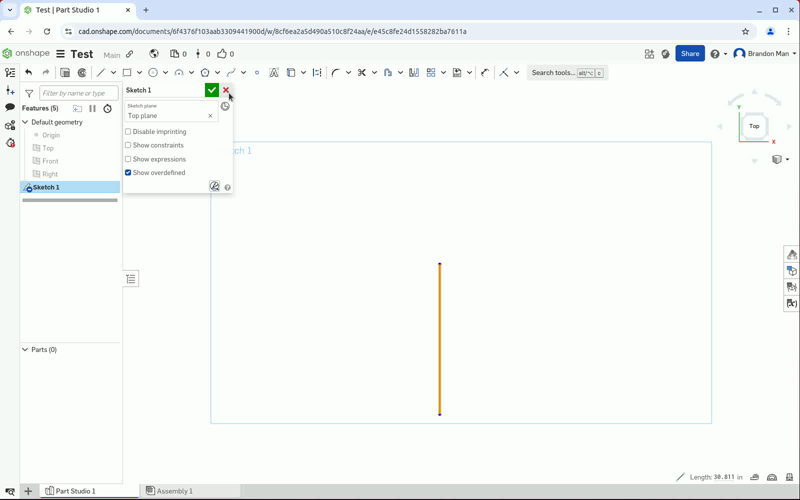
key(shift+h)
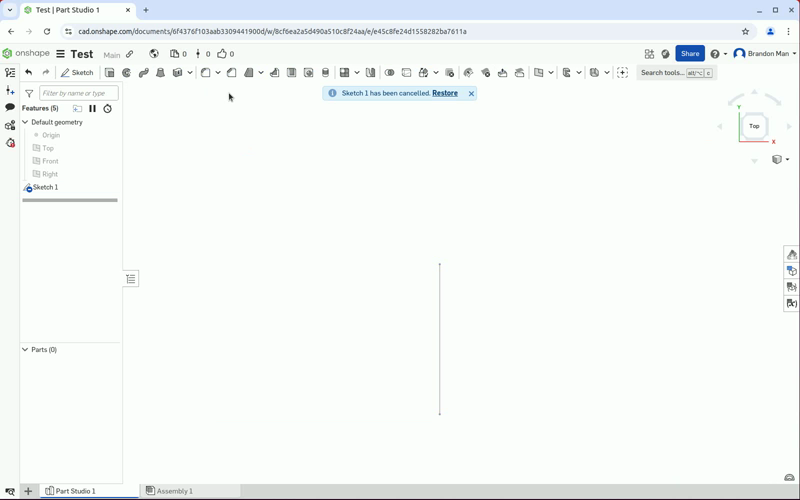
key(shift+s)
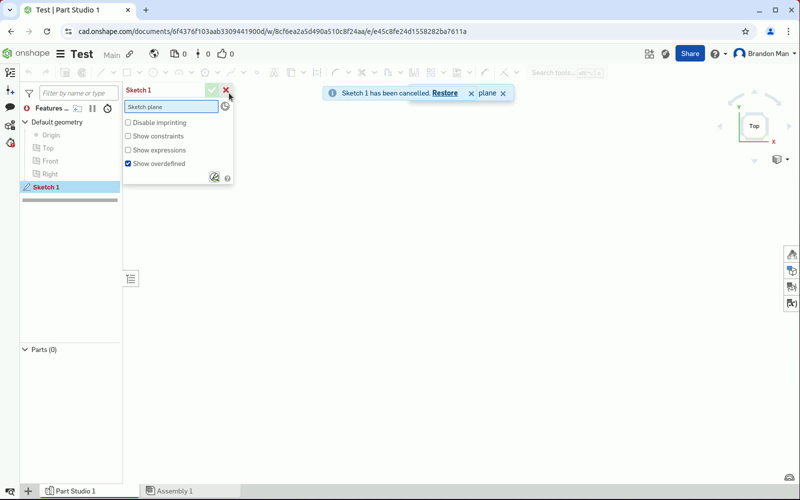
mouse_move(73, 150)
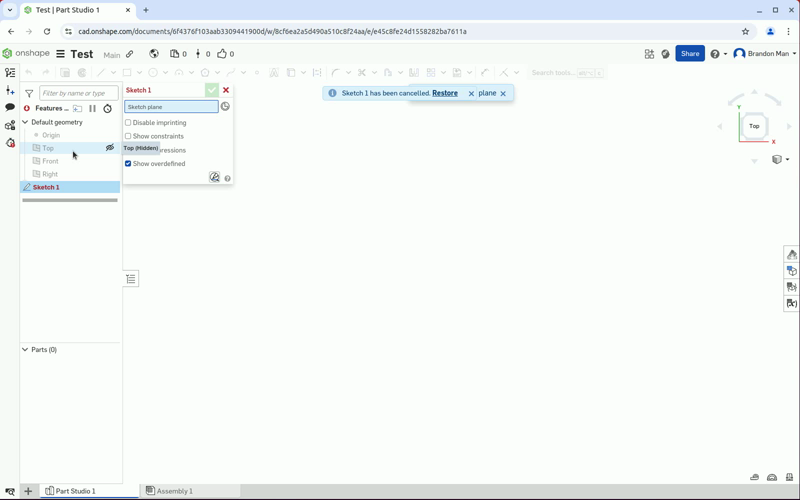
click(73, 150)
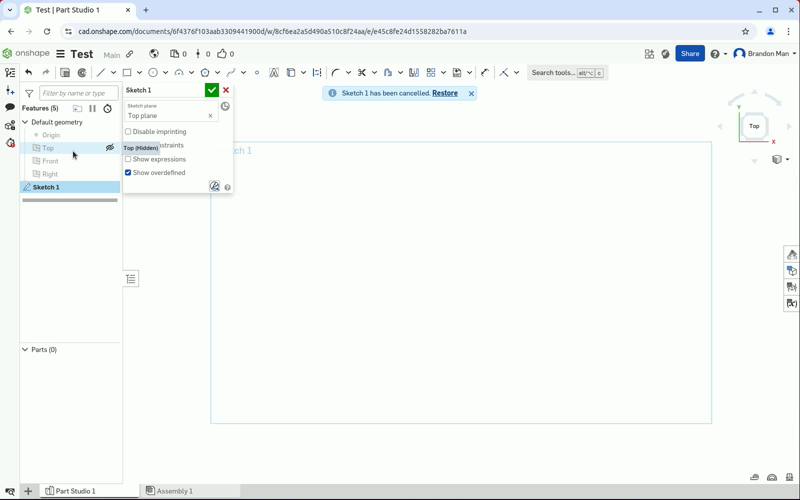
mouse_move(73, 352)
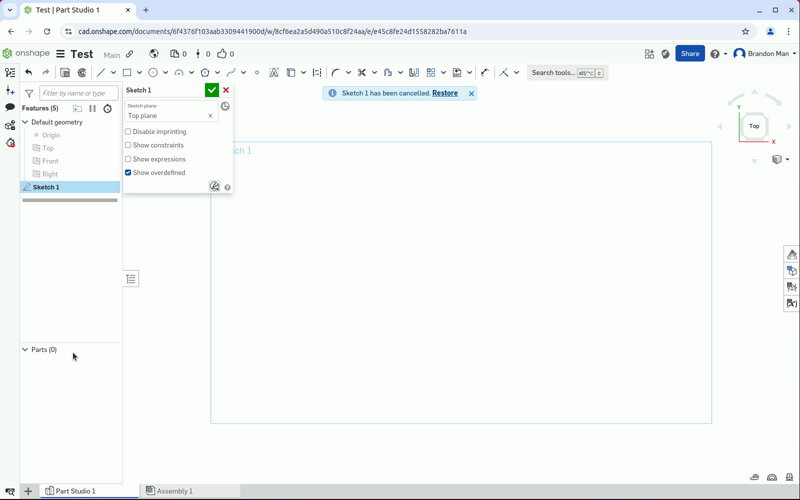
key(y)
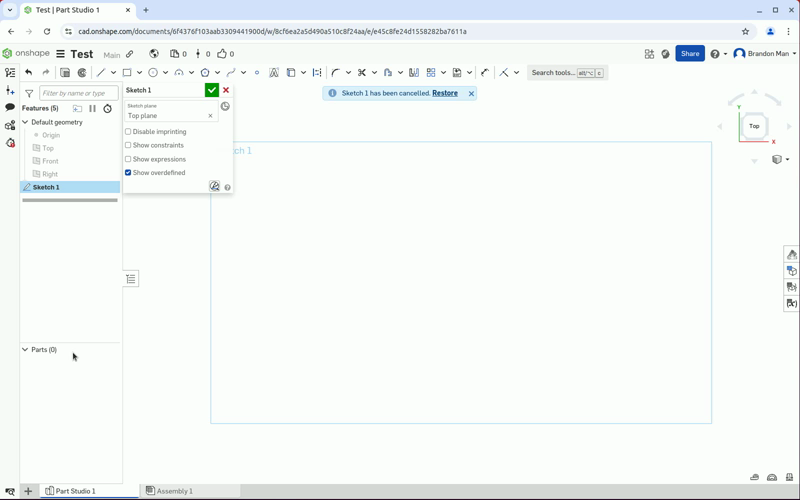
key(l)
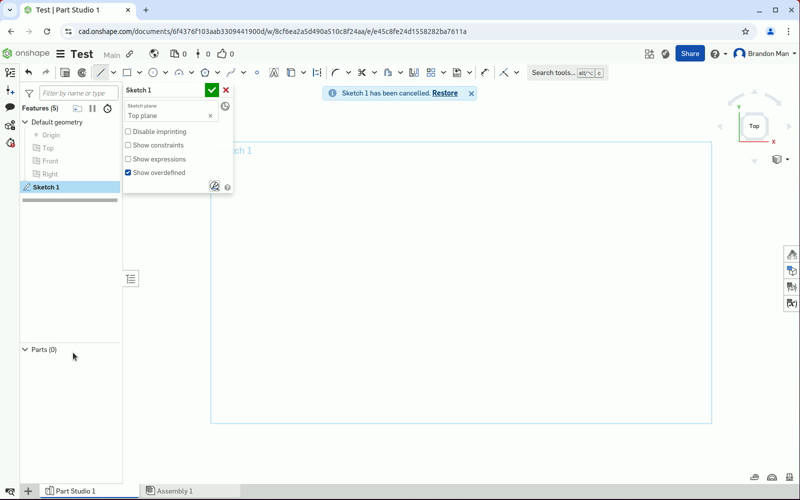
key_down(shift)
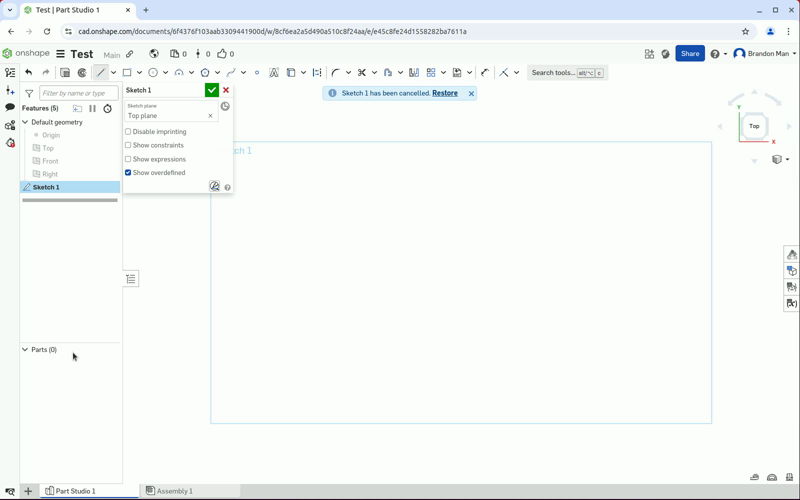
mouse_move(460, 282)
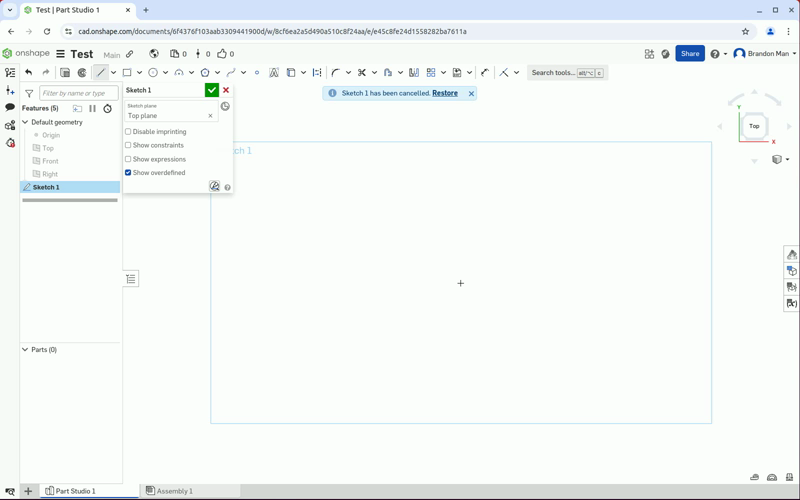
click(460, 282)
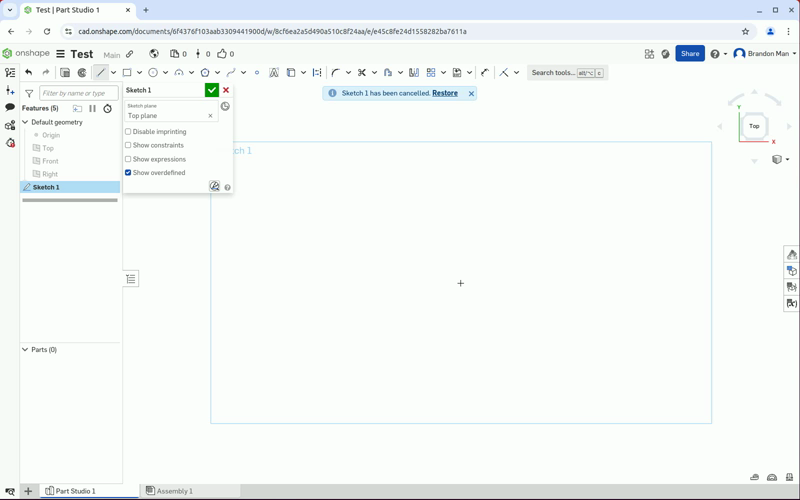
key_up(shift)
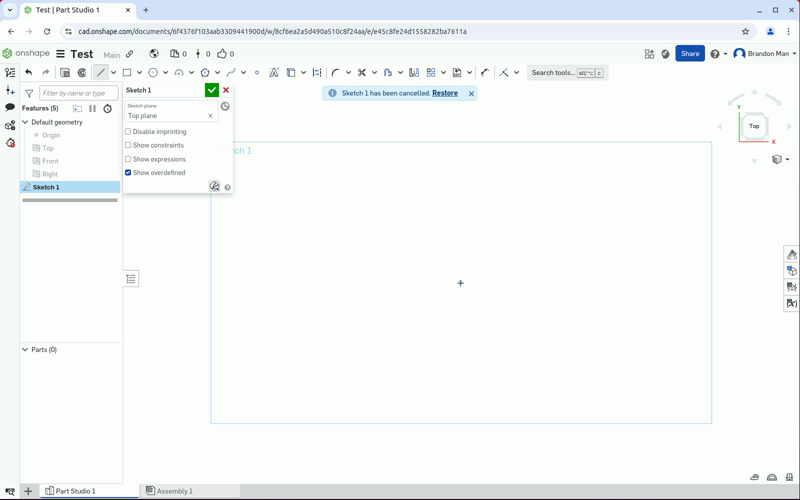
key_down(shift)
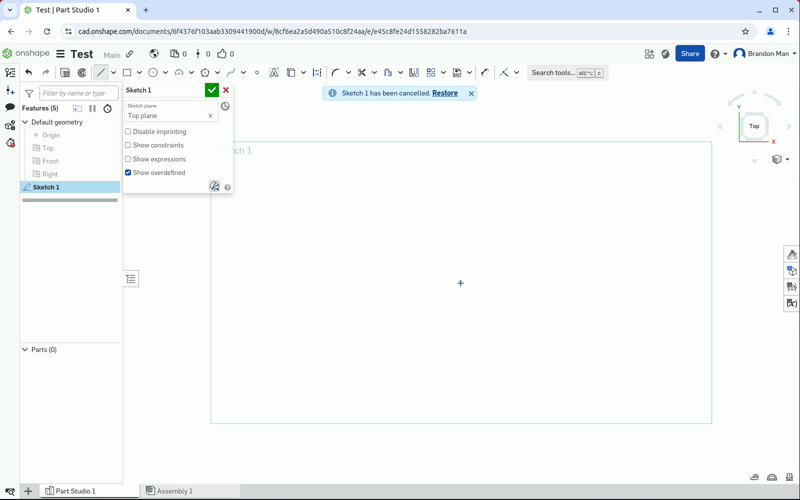
mouse_move(490, 282)
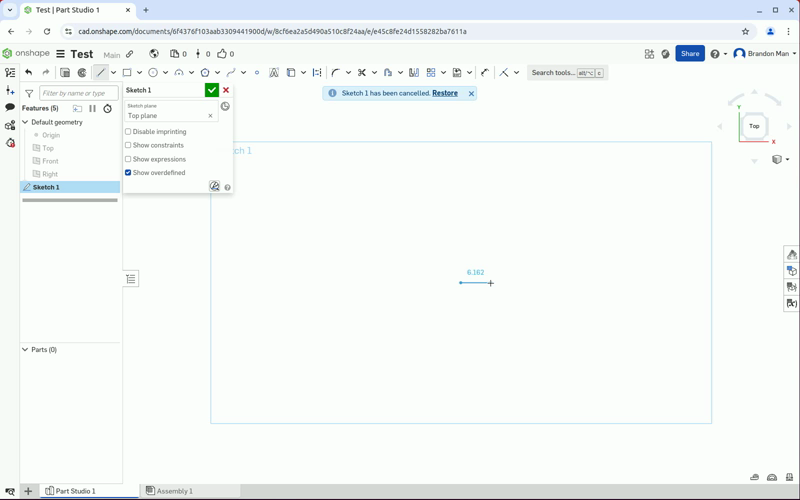
mouse_move(471, 282)
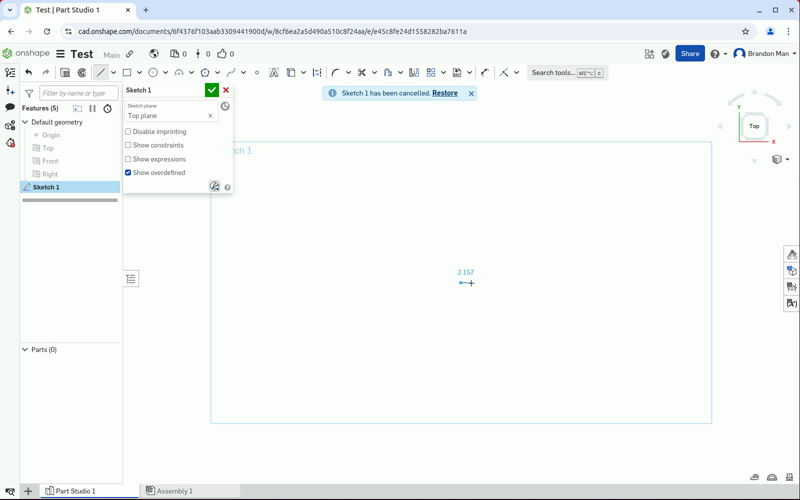
click(471, 282)
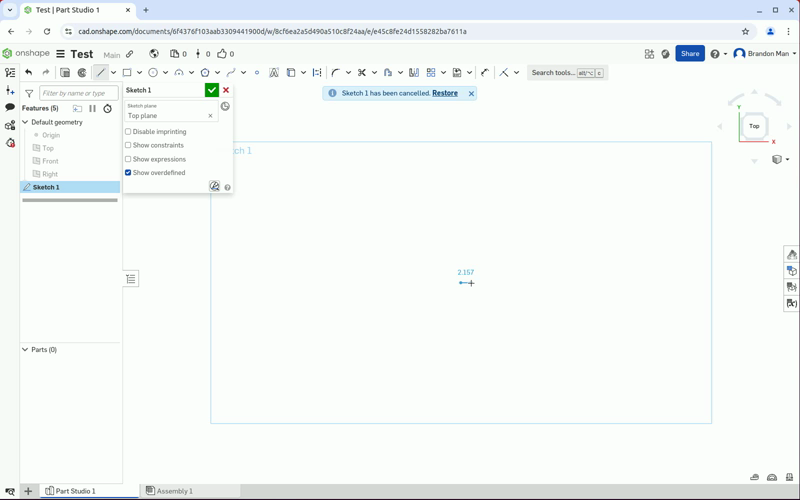
key_up(shift)
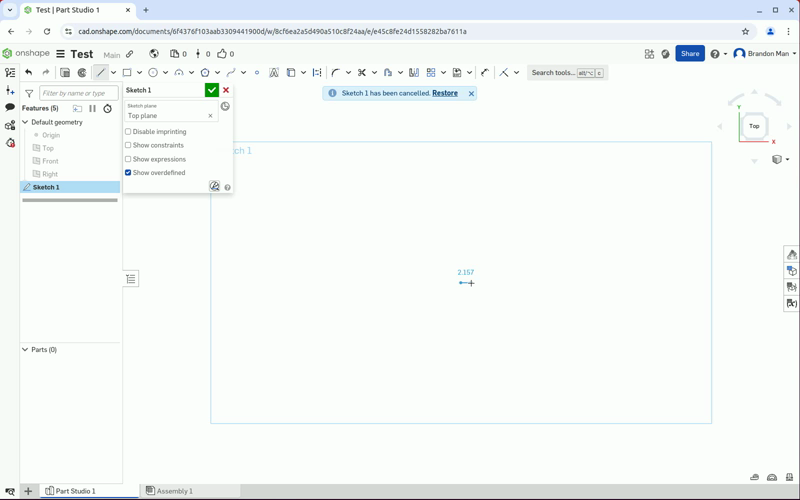
key_down(shift)
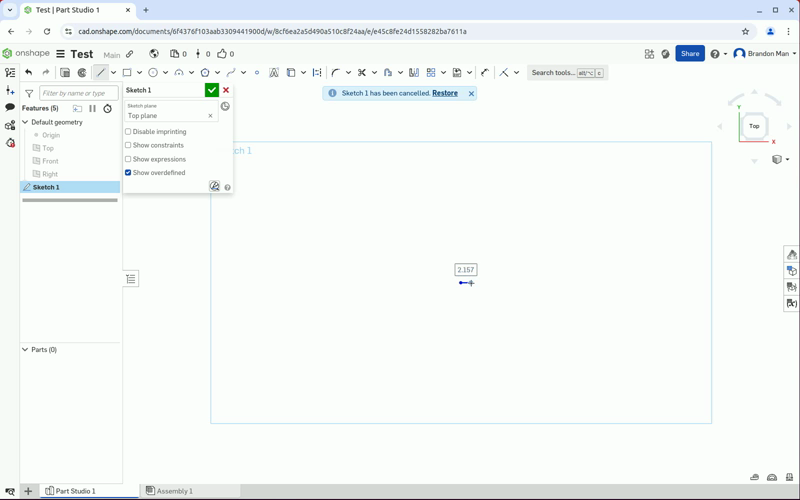
mouse_move(501, 282)
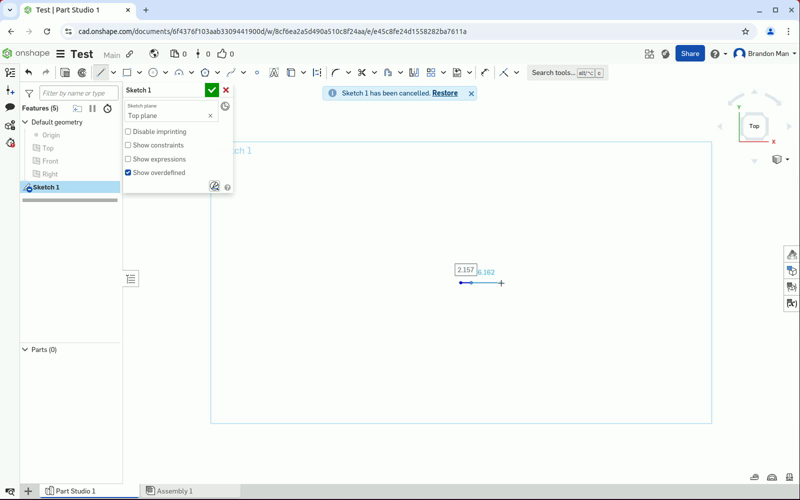
mouse_move(471, 277)
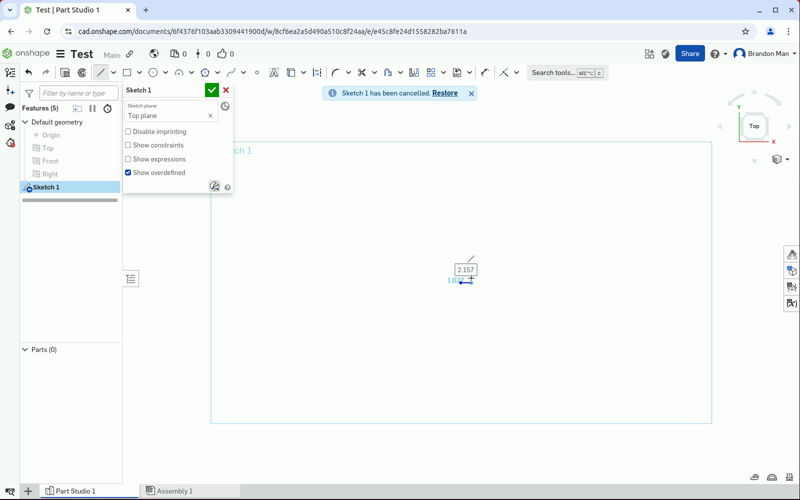
scroll(6)
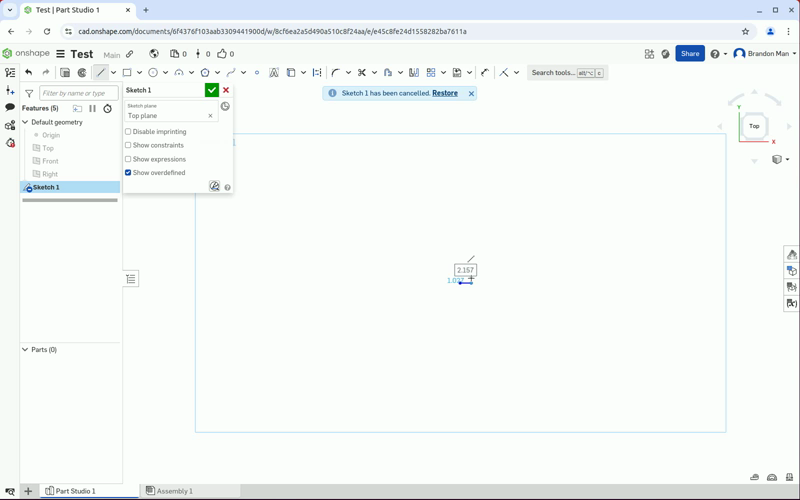
scroll(6)
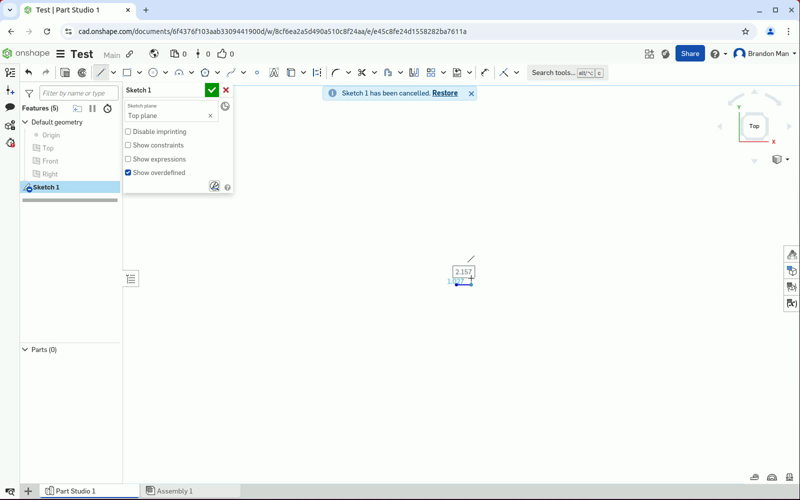
scroll(6)
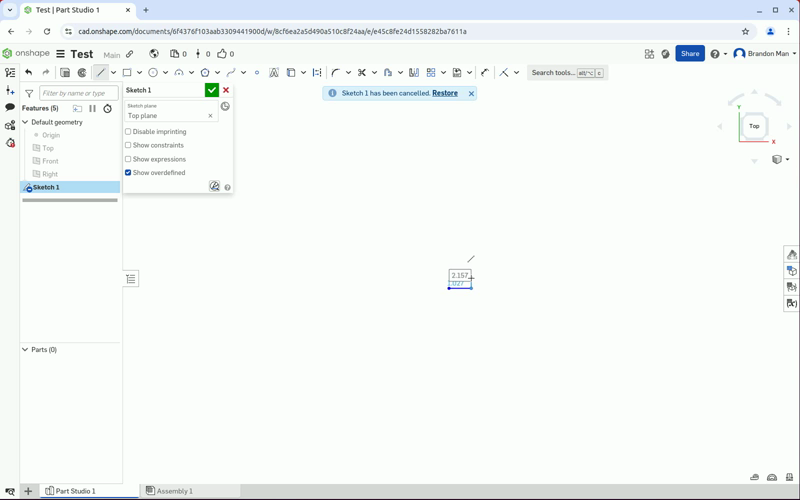
scroll(6)
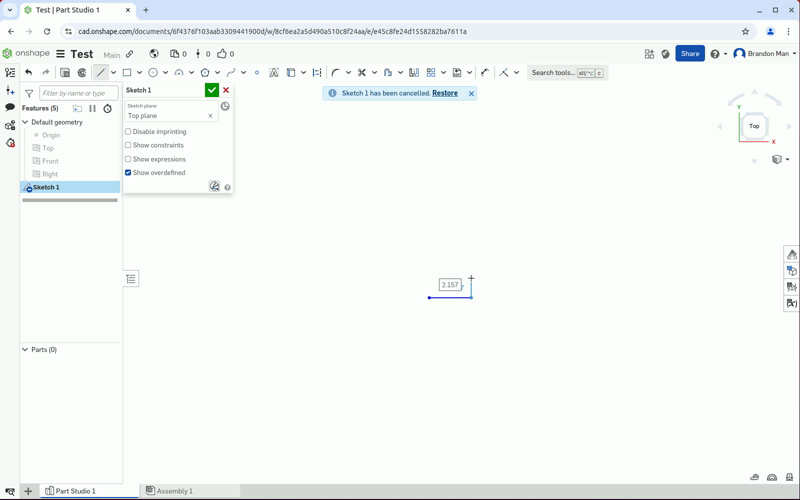
scroll(6)
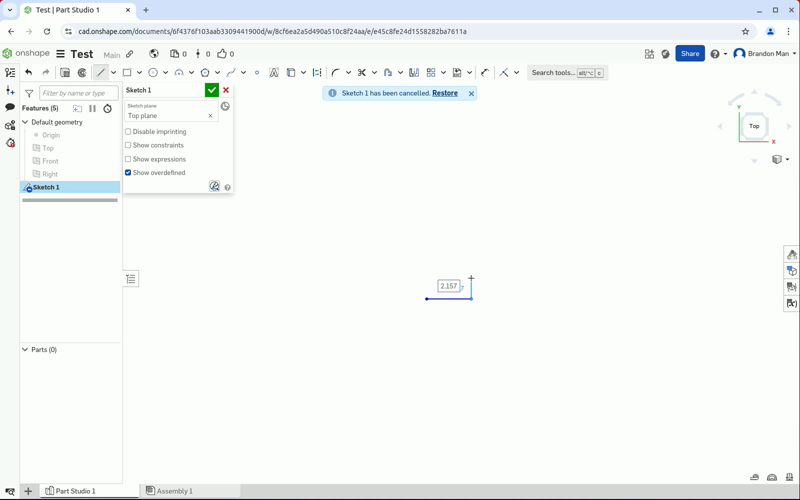
scroll(6)
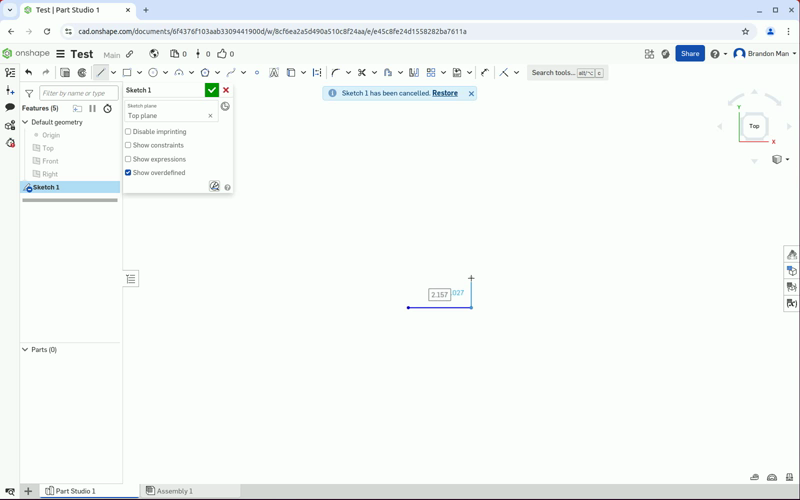
scroll(6)
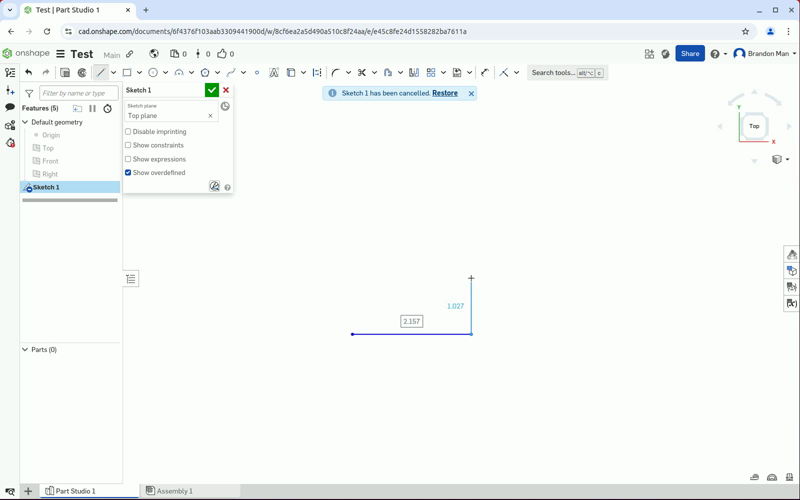
click(471, 277)
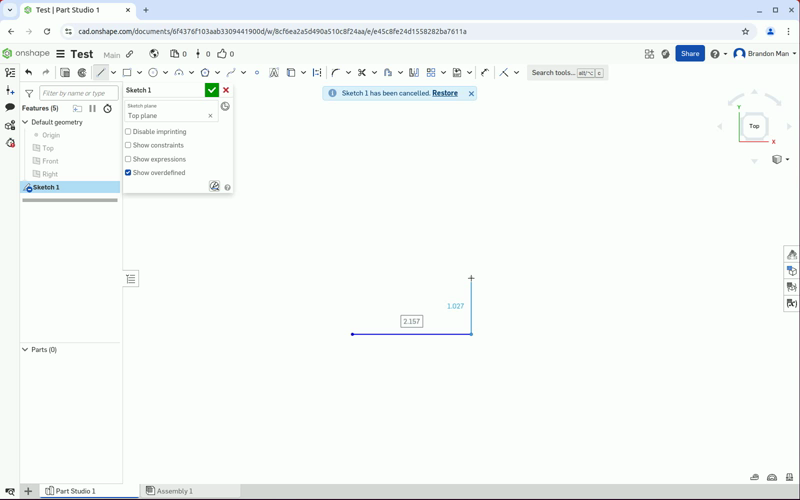
scroll(-6)
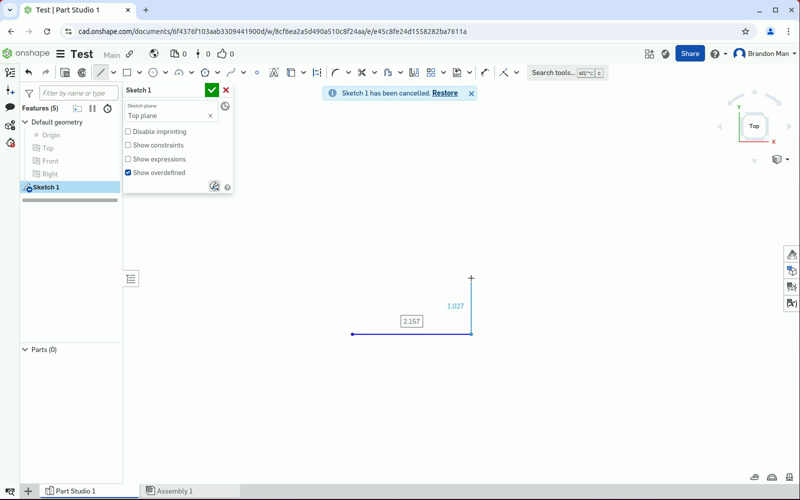
scroll(-6)
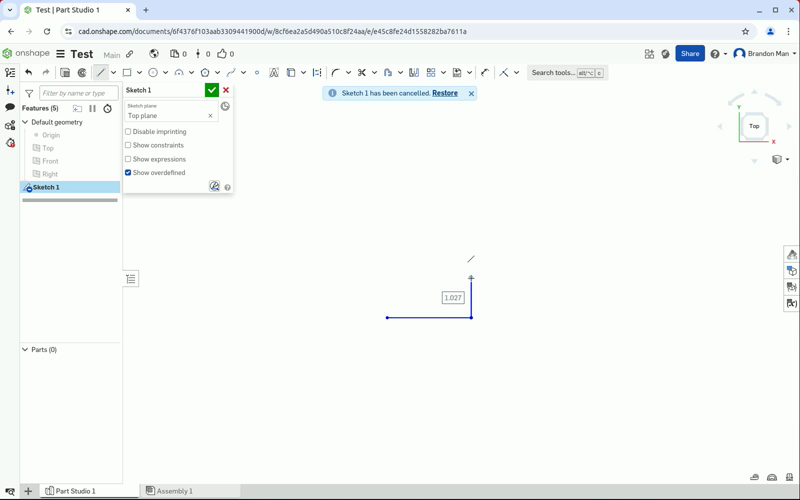
scroll(-6)
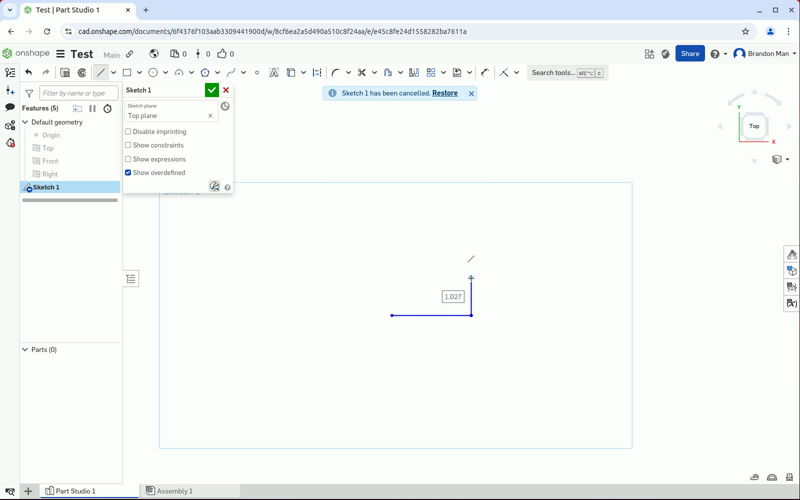
scroll(-6)
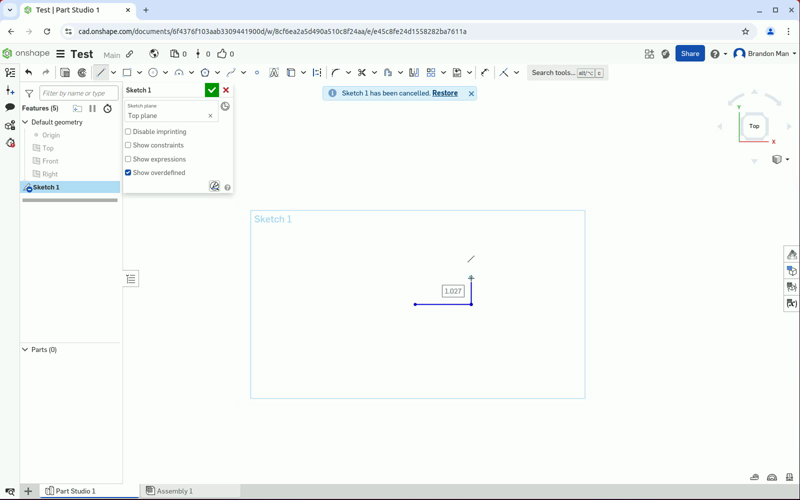
scroll(-6)
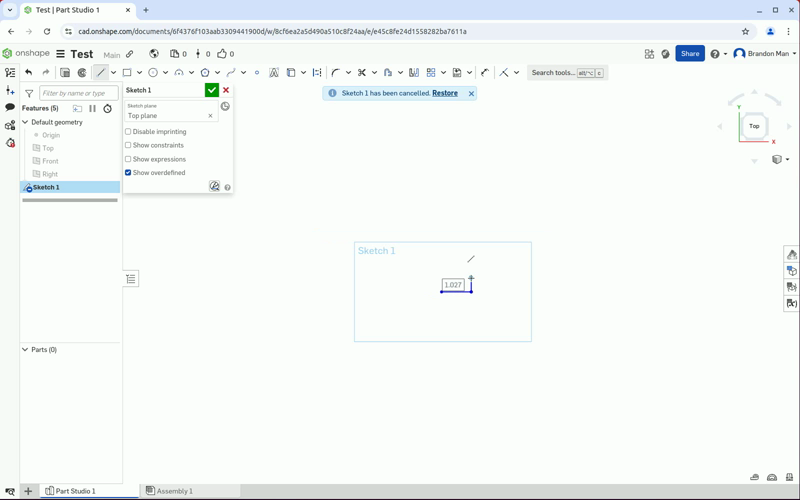
scroll(-6)
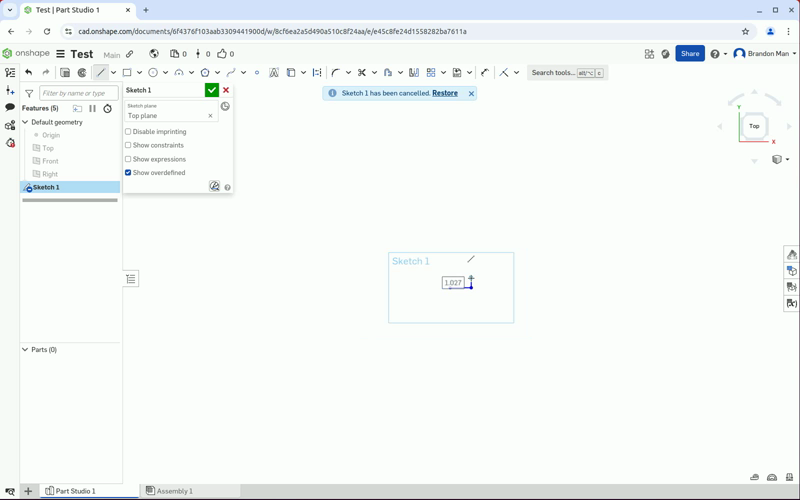
scroll(-6)
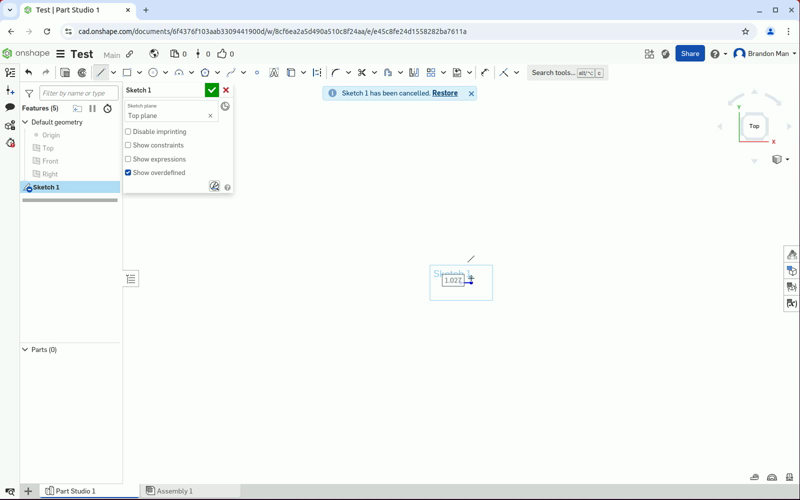
key_up(shift)
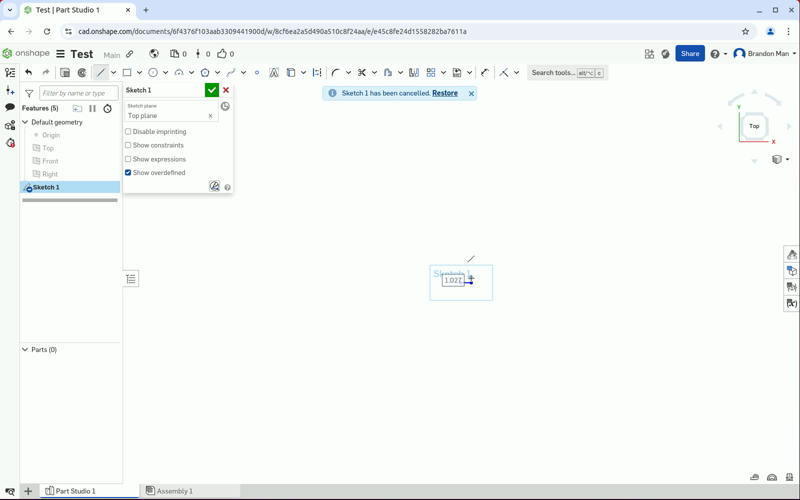
key_down(shift)
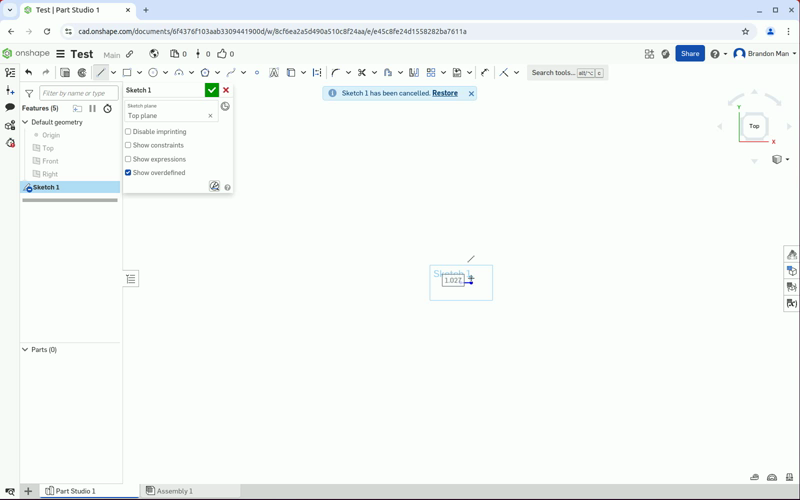
mouse_move(501, 277)
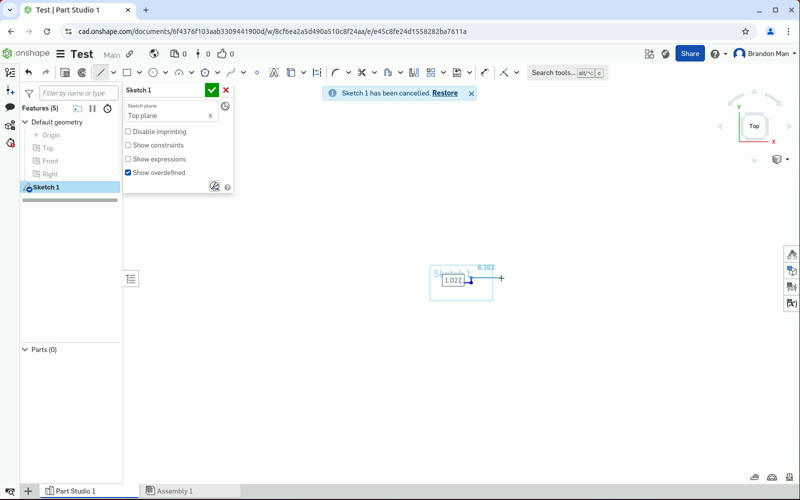
mouse_move(466, 277)
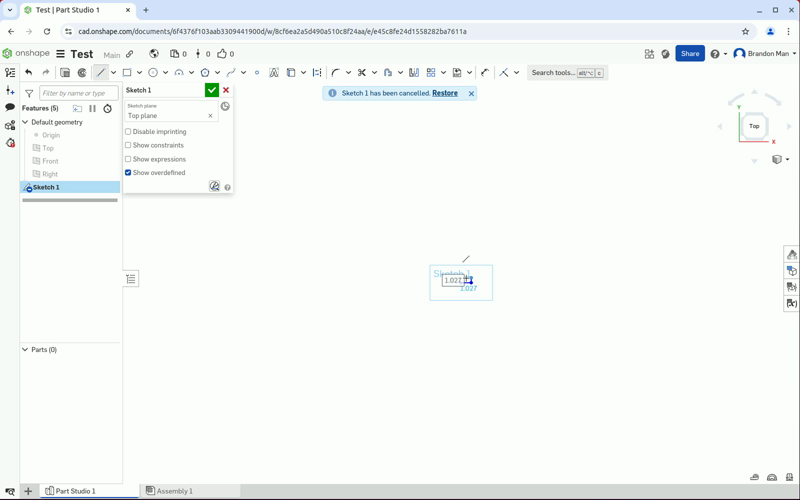
scroll(6)
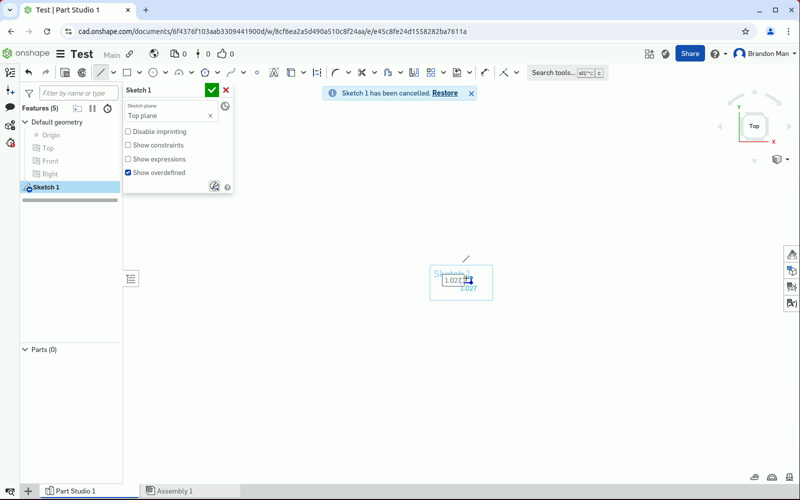
scroll(6)
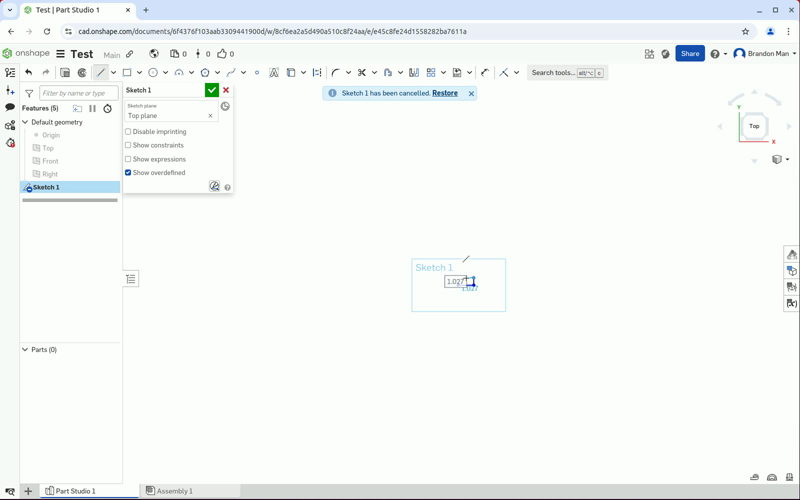
scroll(6)
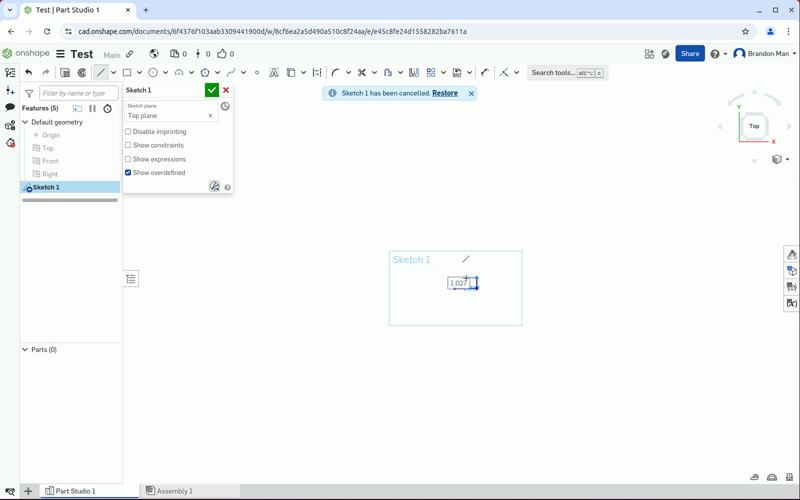
scroll(6)
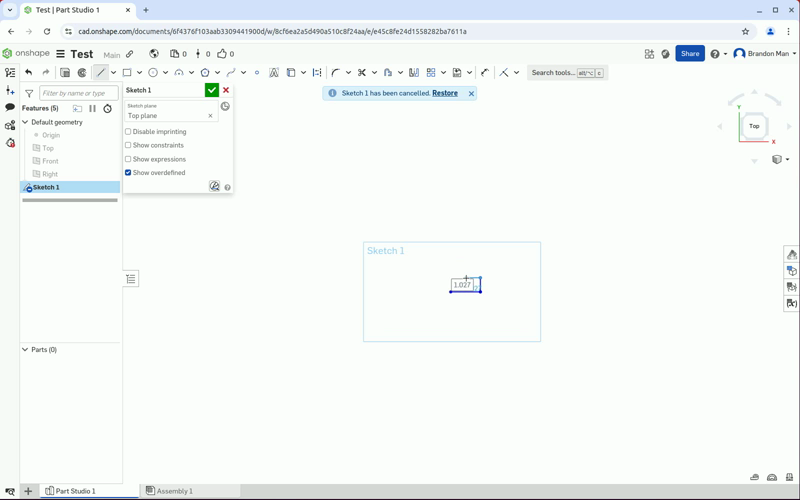
scroll(6)
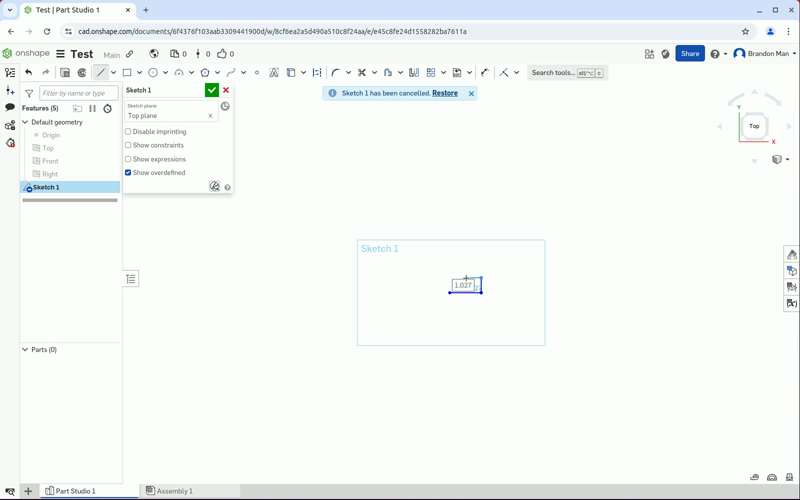
scroll(6)
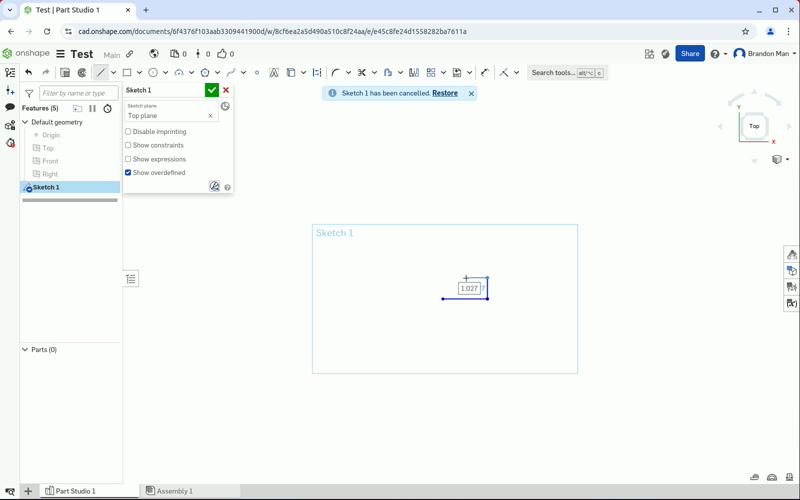
scroll(6)
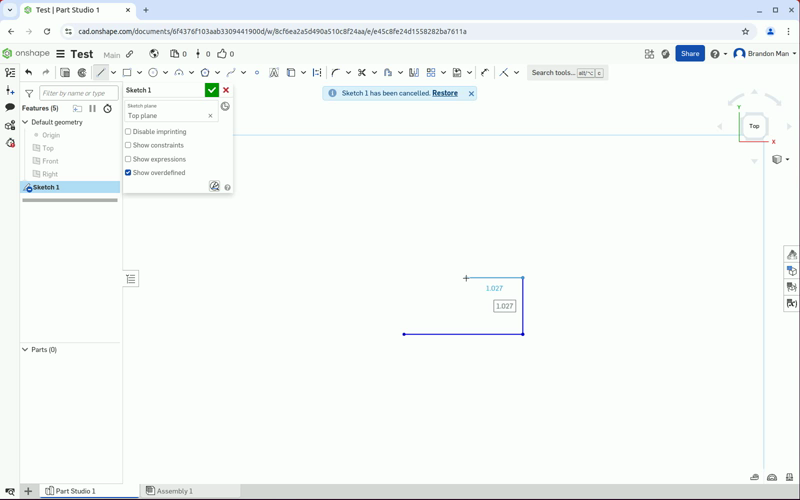
click(466, 277)
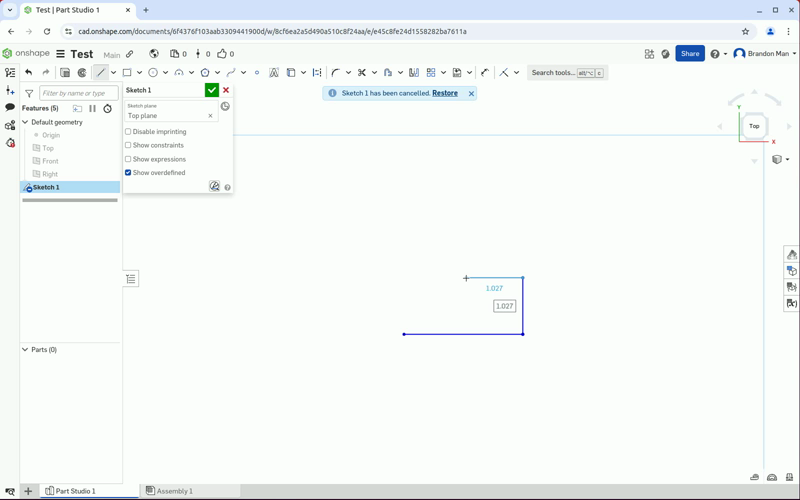
scroll(-6)
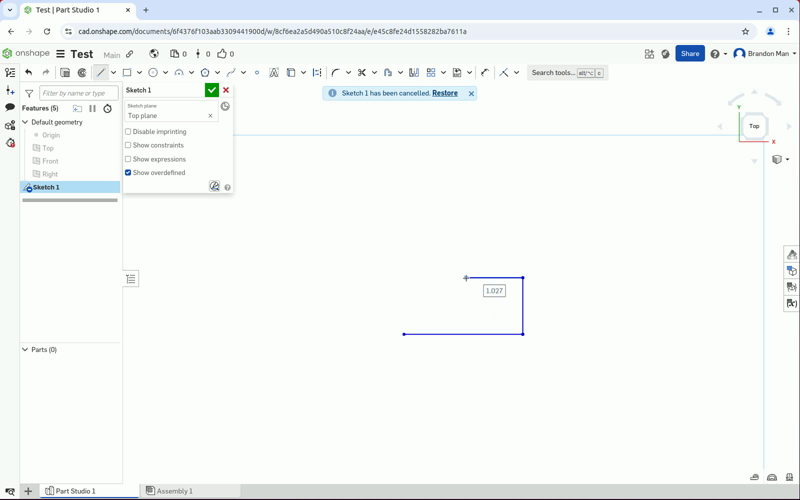
scroll(-6)
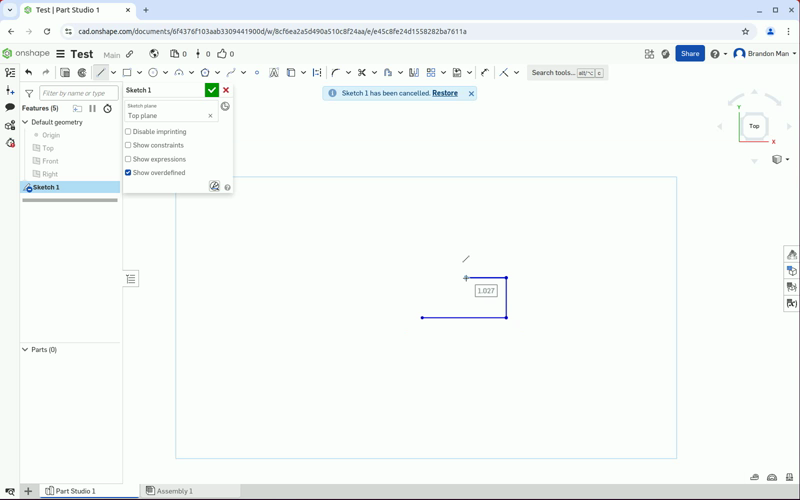
scroll(-6)
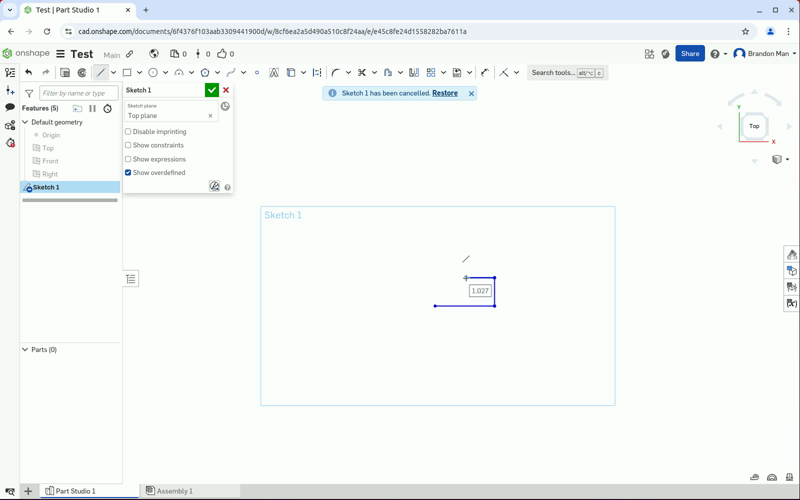
scroll(-6)
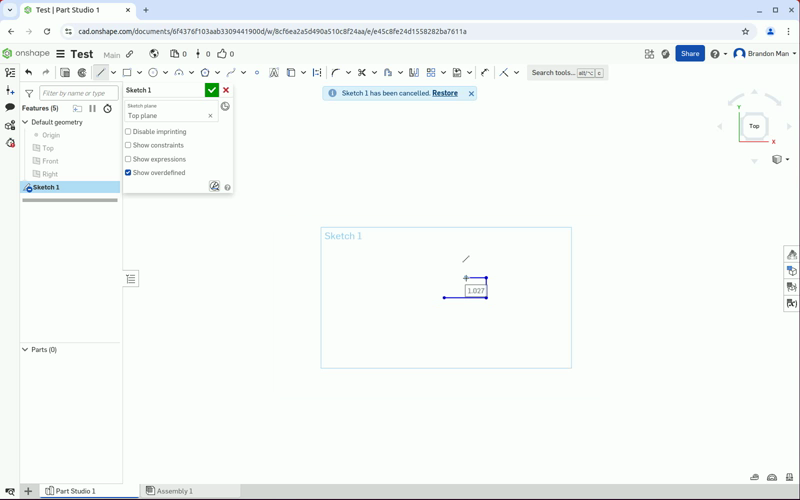
scroll(-6)
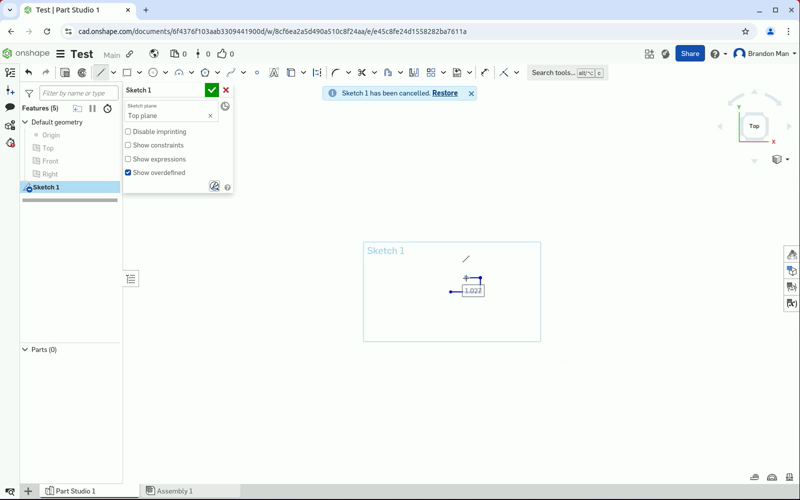
scroll(-6)
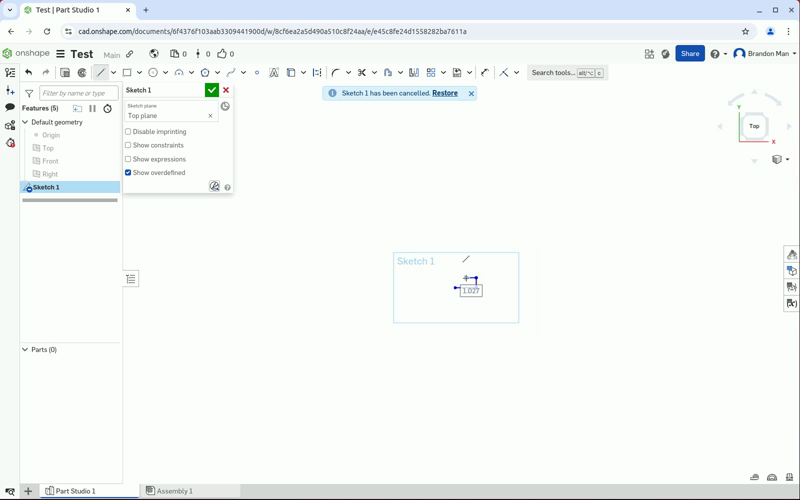
scroll(-6)
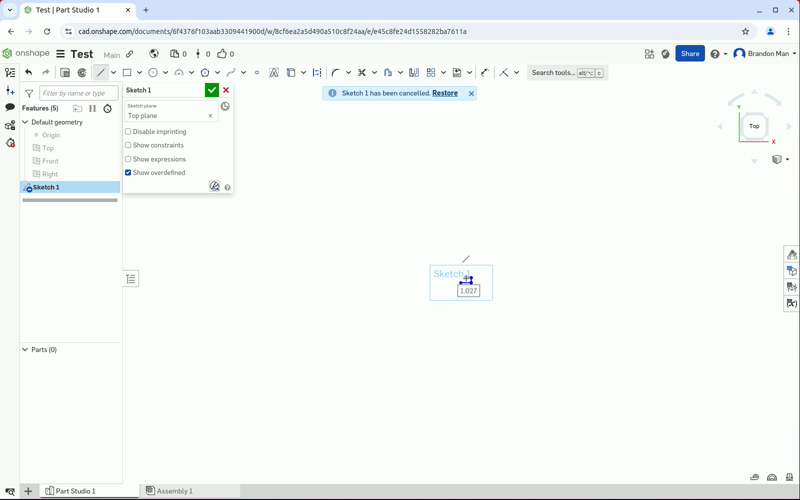
key_up(shift)
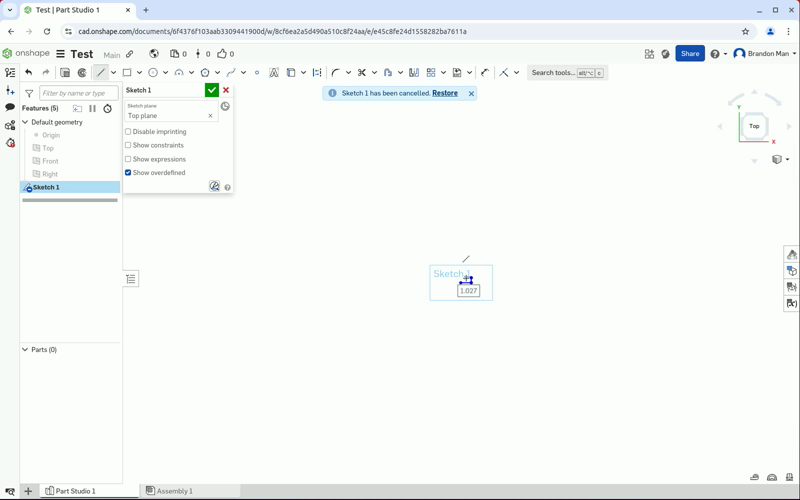
mouse_move(496, 277)
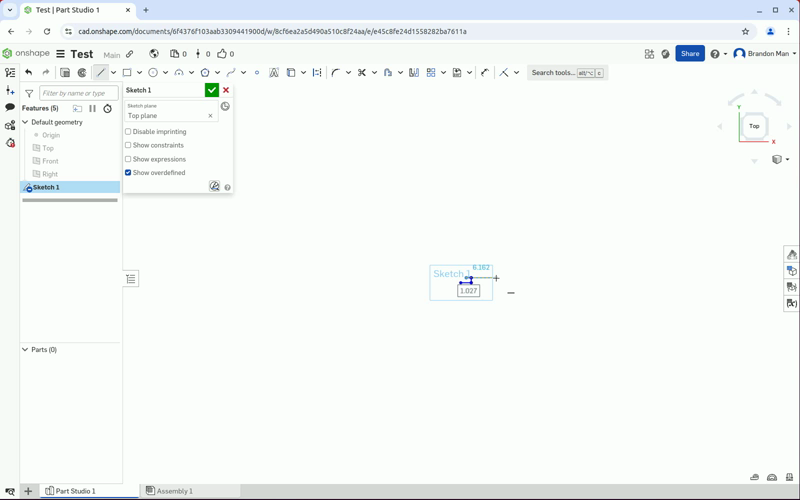
key_down(shift)
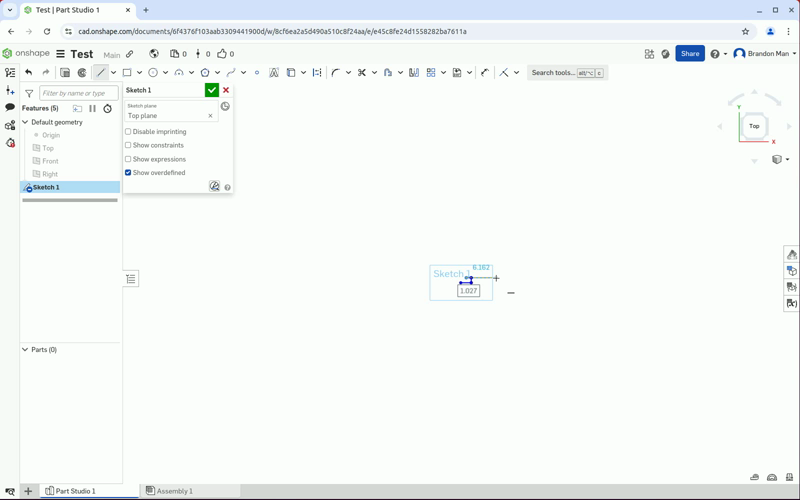
mouse_move(460, 282)
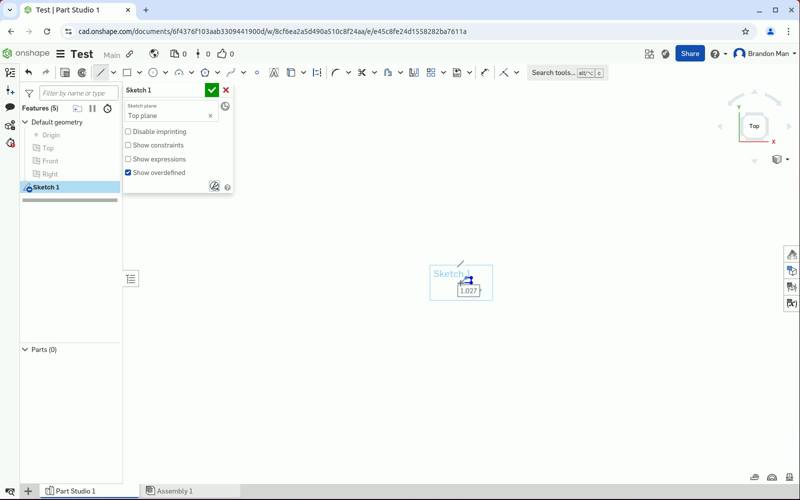
key_up(shift)
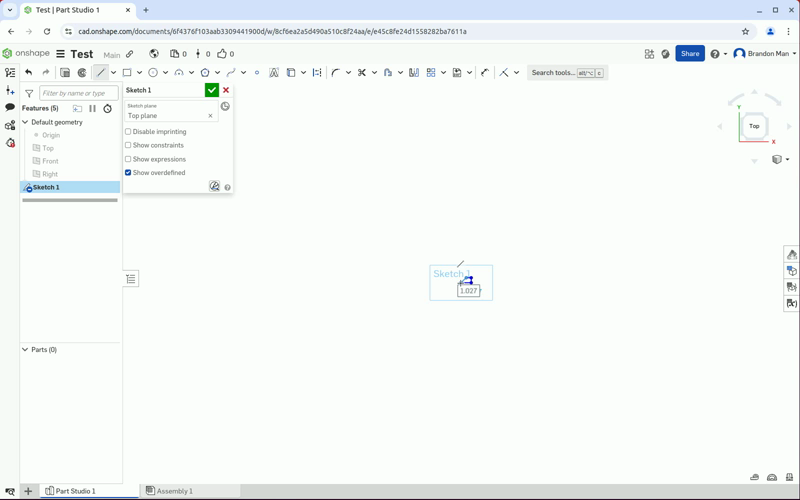
click(460, 282)
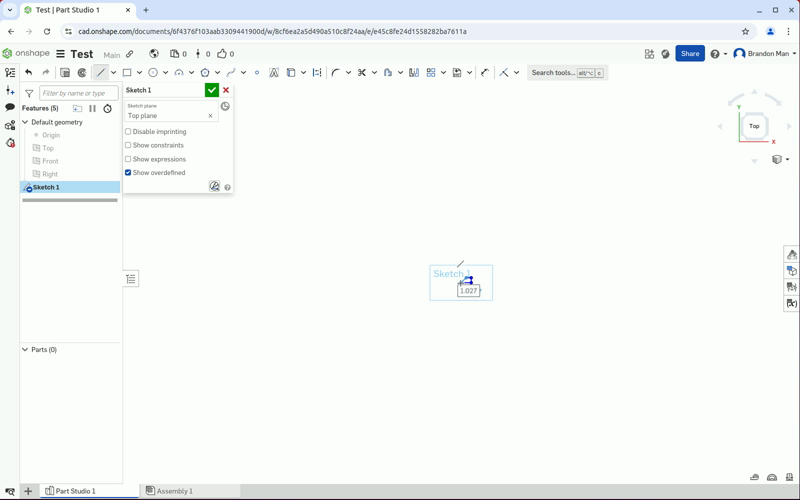
key(esc)
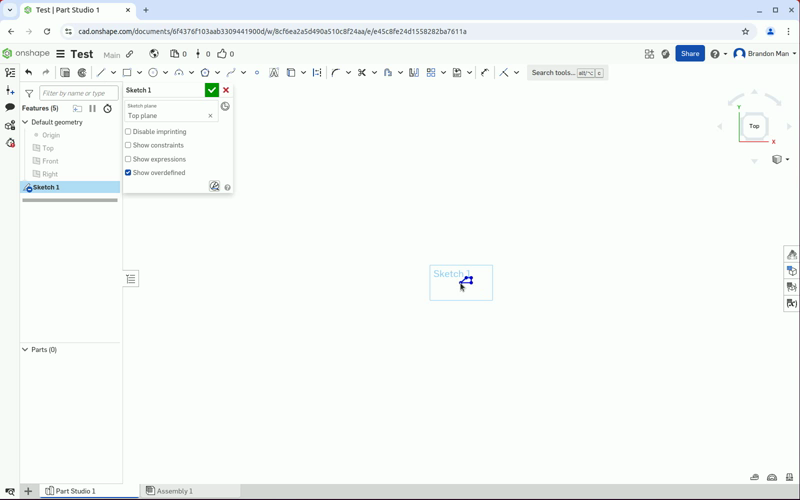
mouse_move(469, 277)
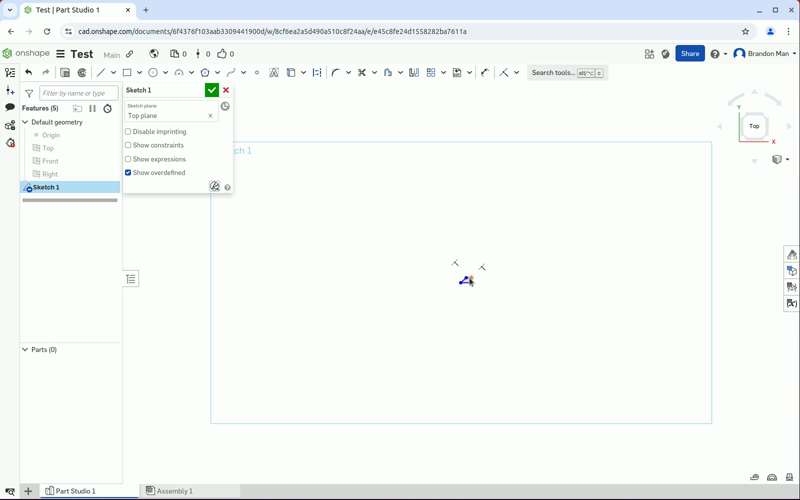
scroll(6)
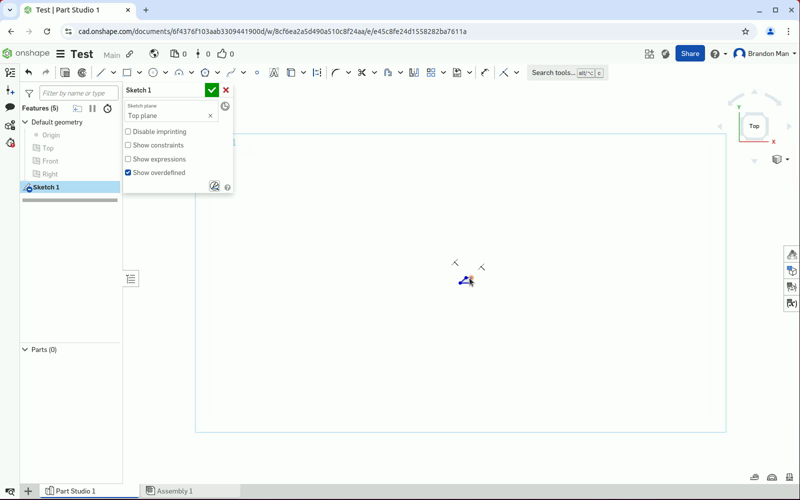
scroll(6)
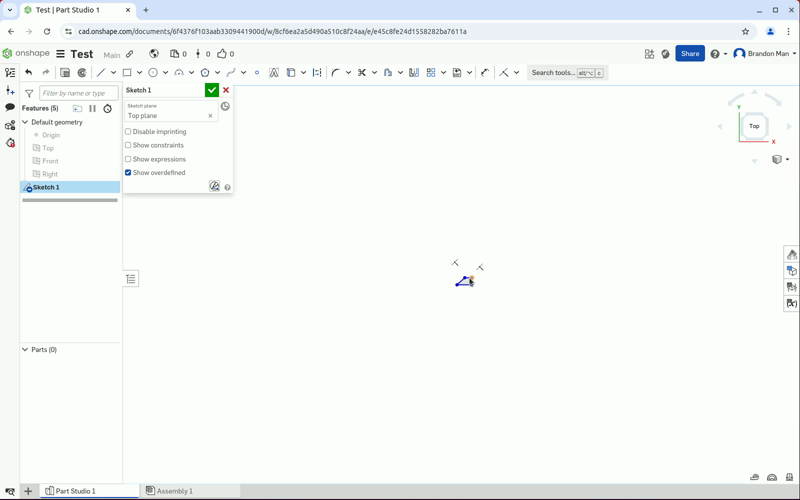
scroll(6)
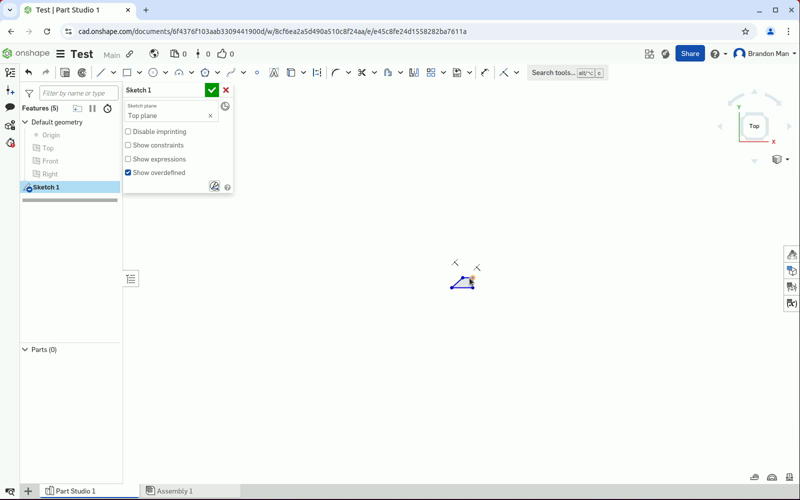
scroll(6)
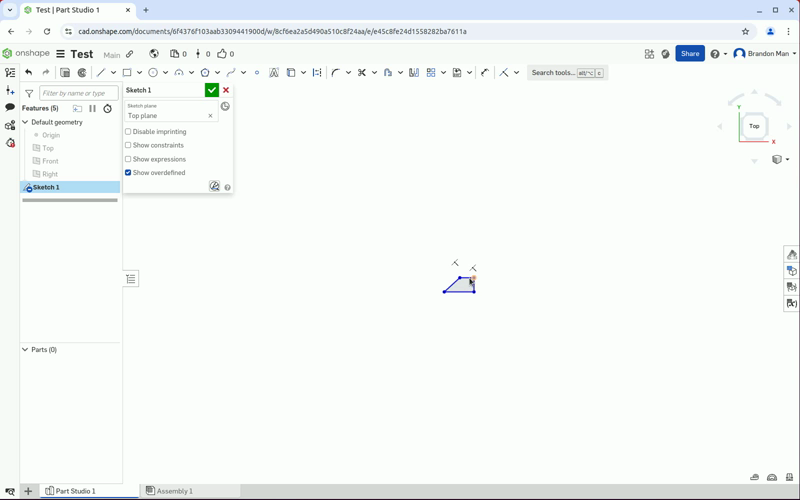
scroll(6)
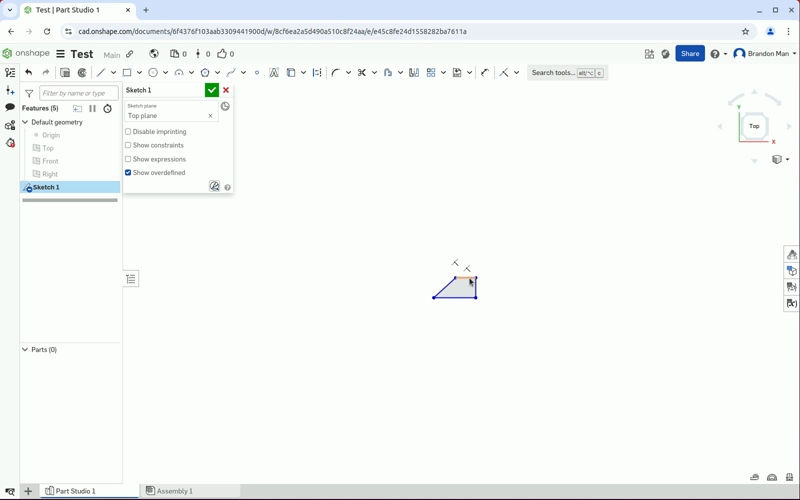
scroll(6)
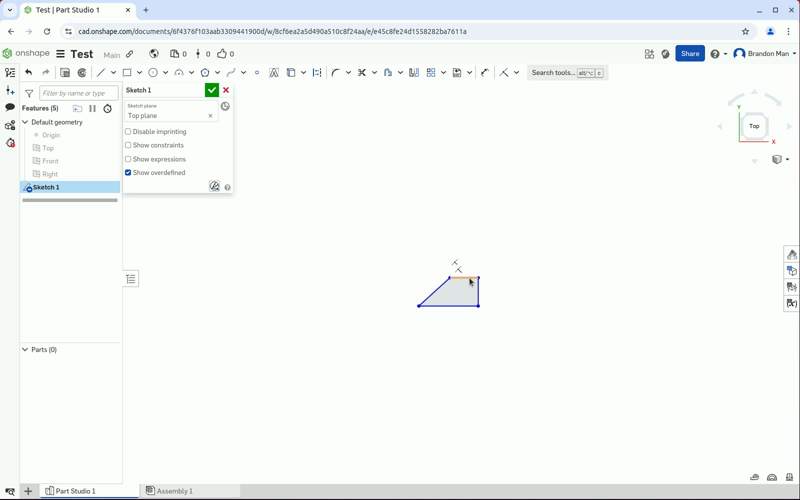
scroll(6)
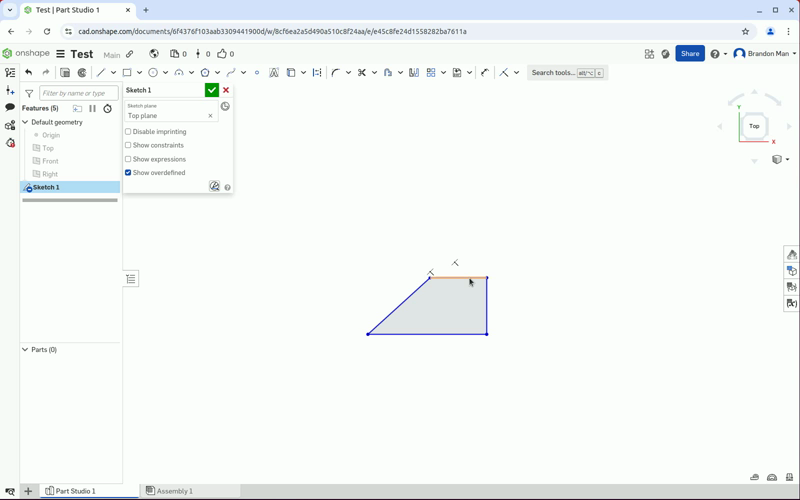
click(469, 277)
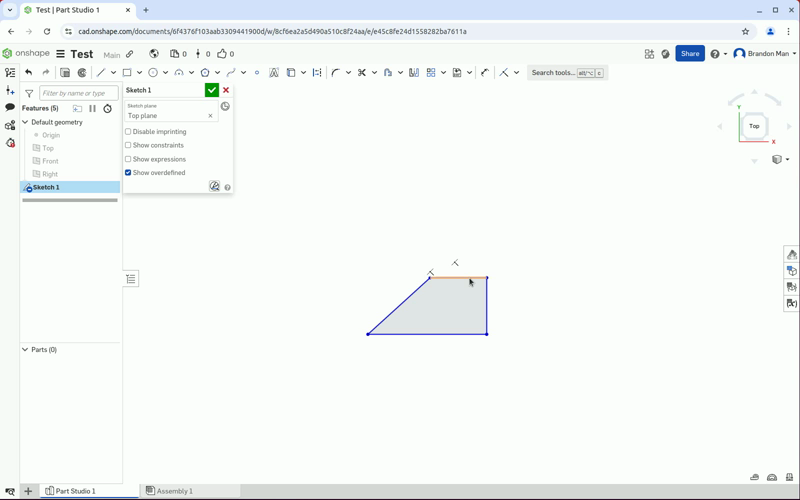
scroll(-6)
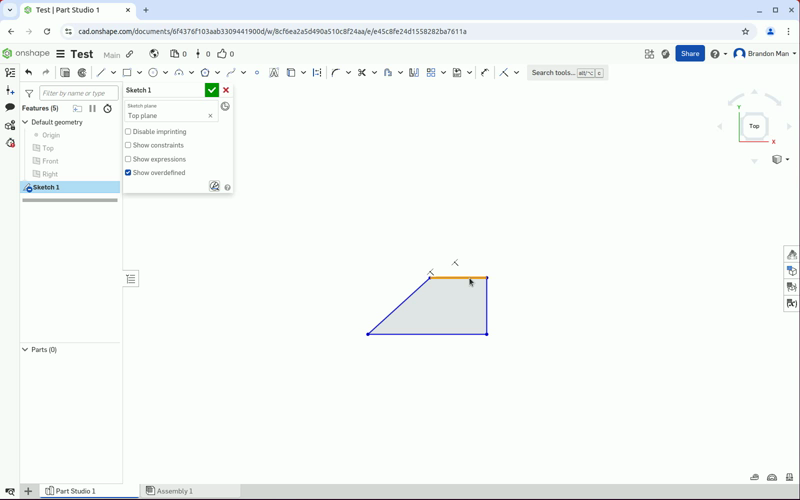
scroll(-6)
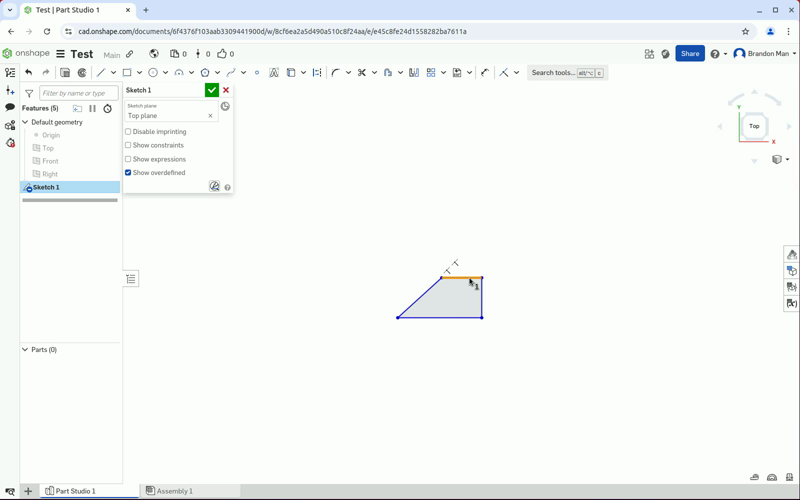
scroll(-6)
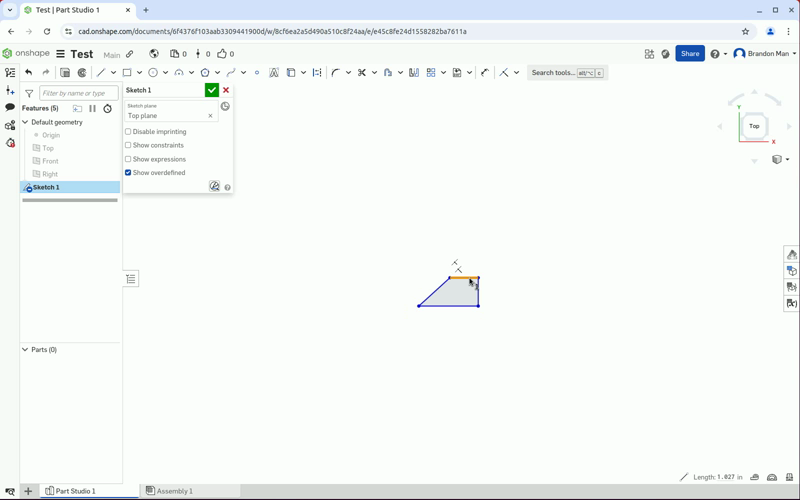
scroll(-6)
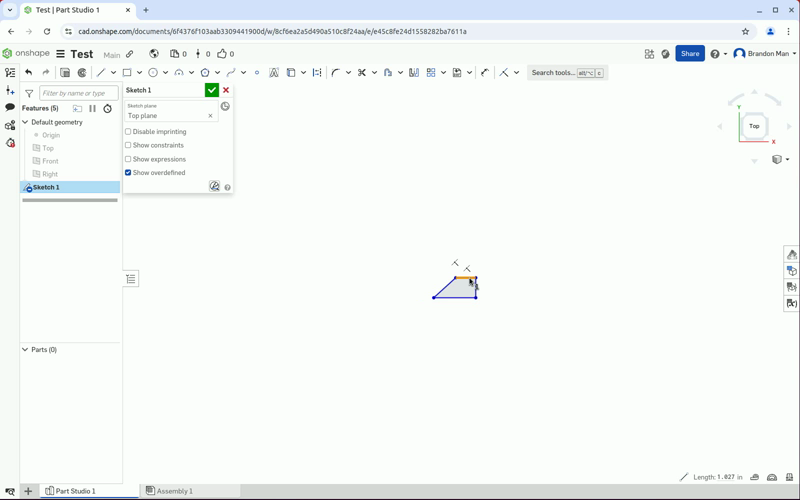
scroll(-6)
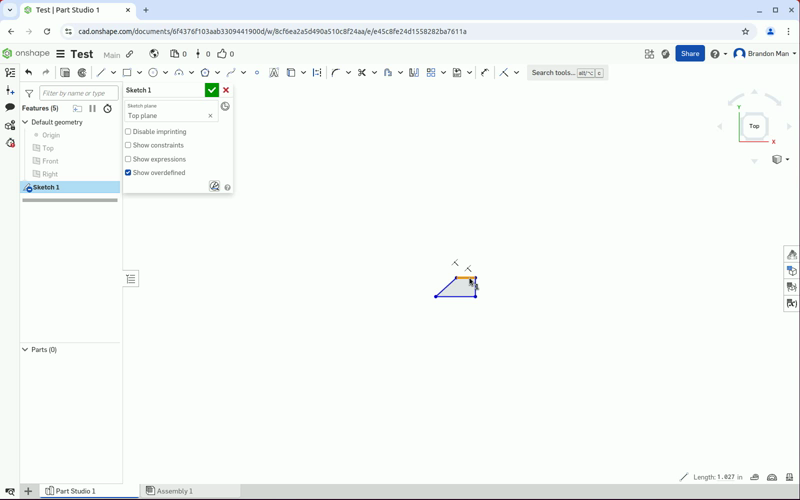
scroll(-6)
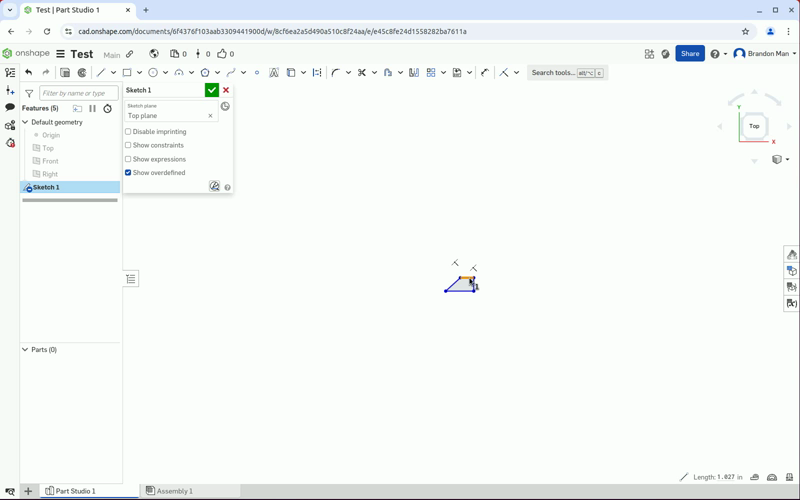
scroll(-6)
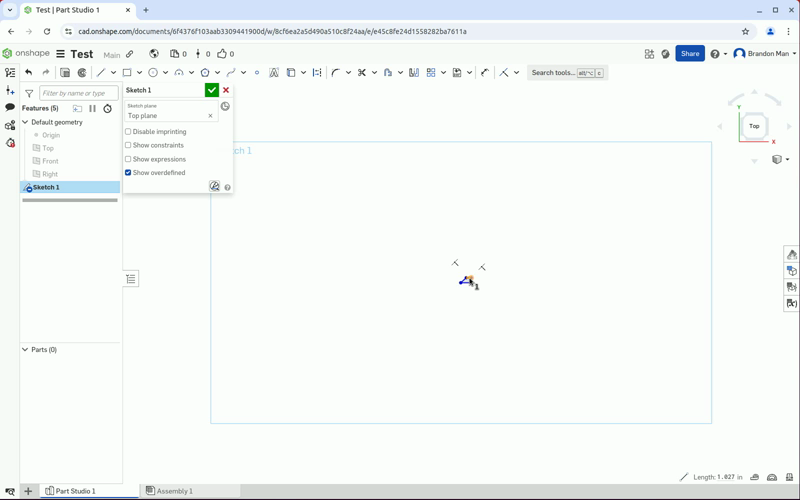
mouse_move(73, 352)
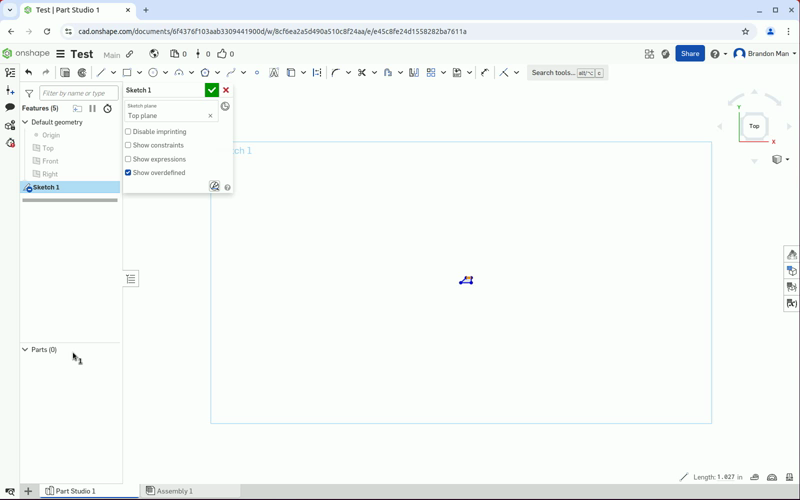
key(shift+y)
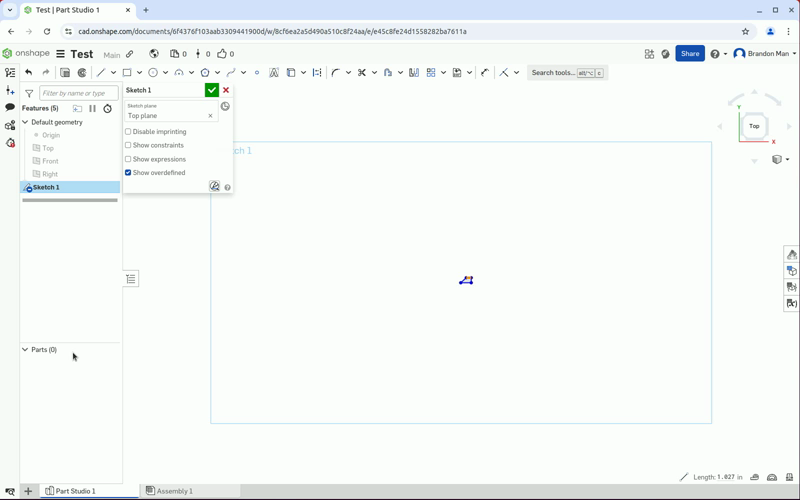
key(shift+e)
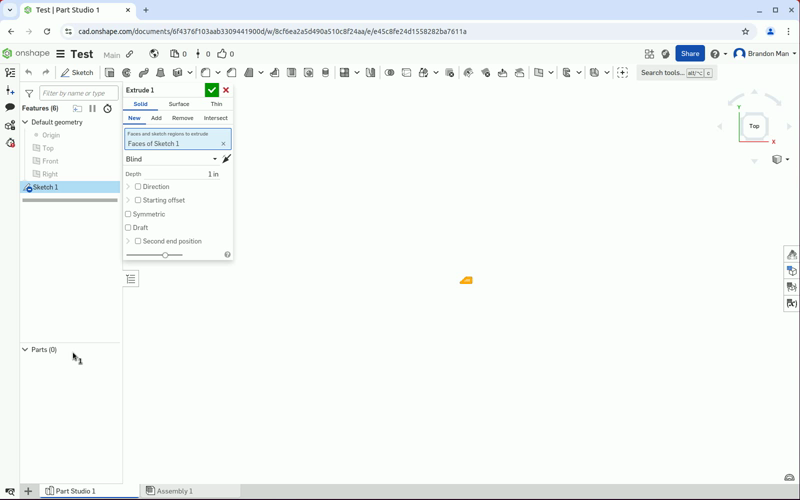
mouse_move(143, 106)
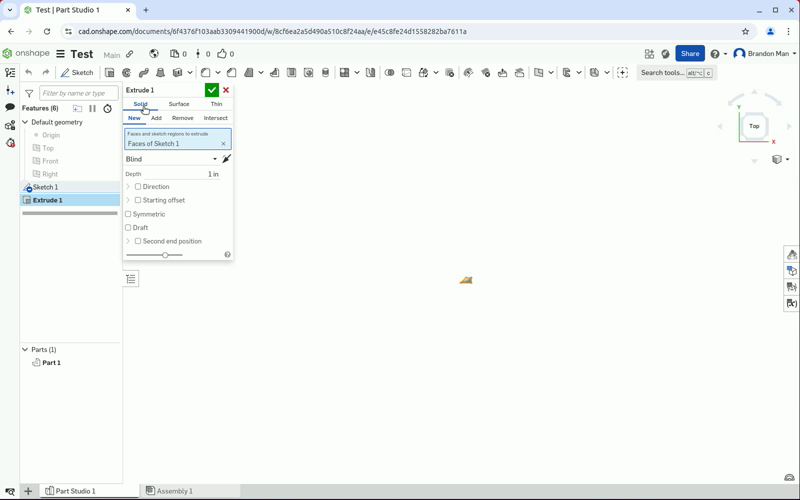
click(143, 106)
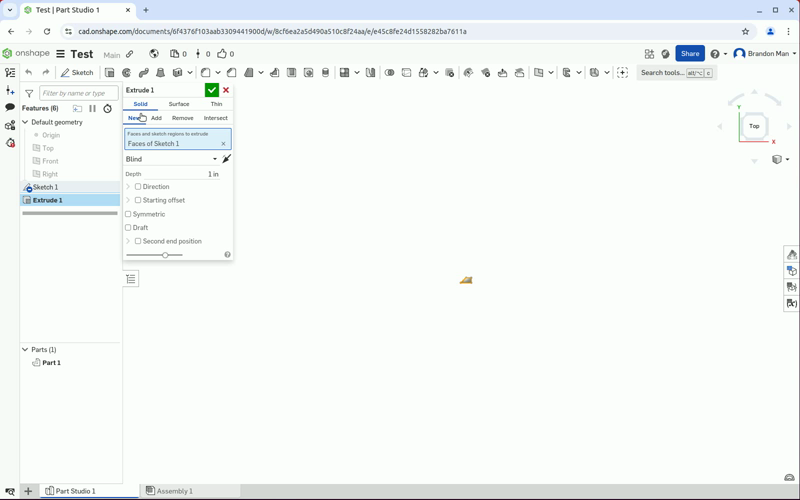
mouse_move(137, 120)
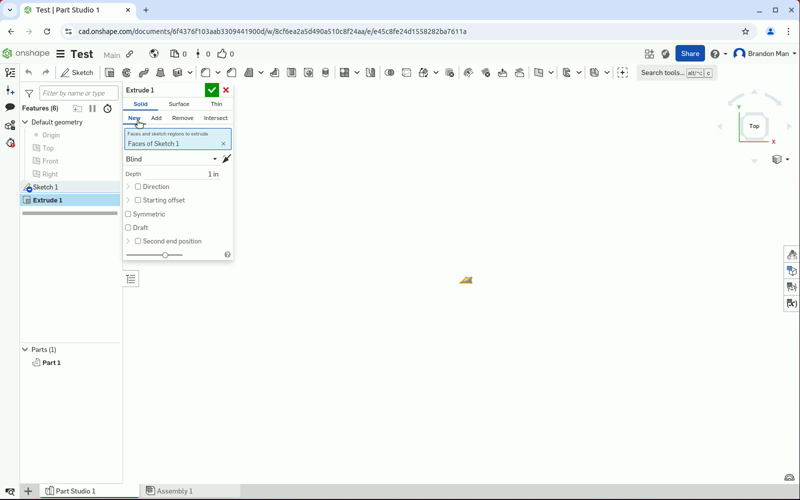
click(137, 120)
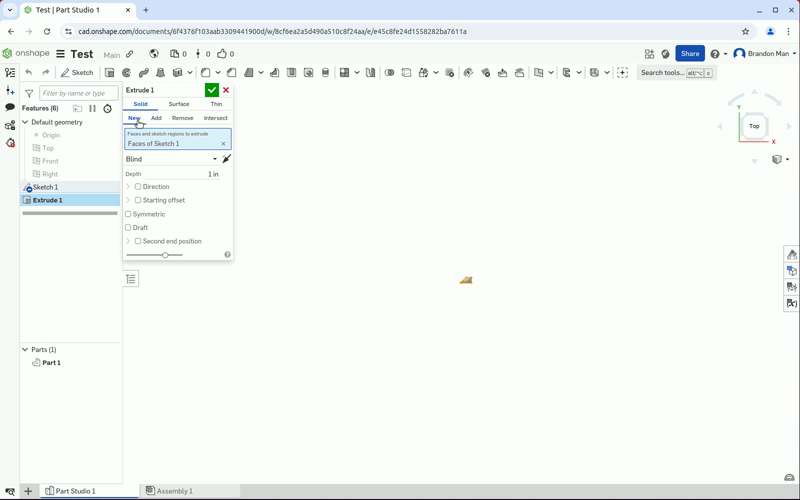
key(tab, 4)
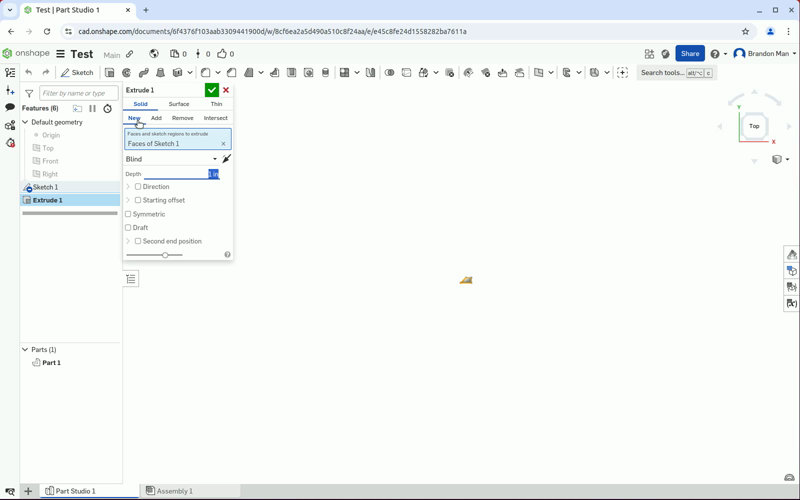
text(23.108)
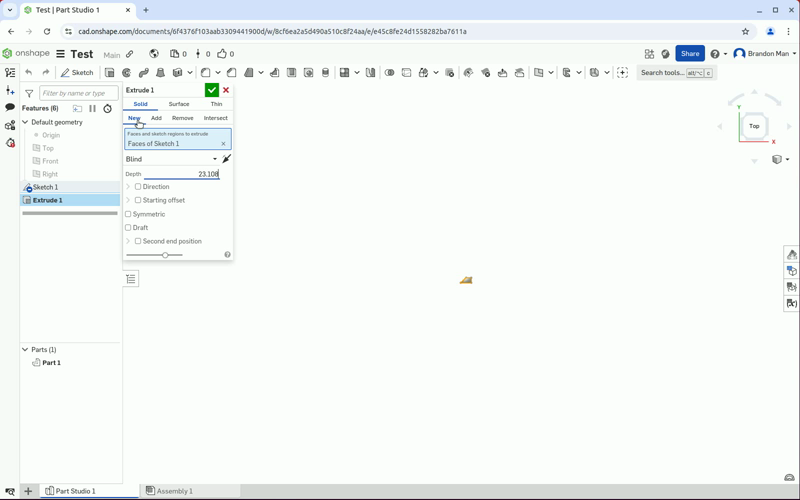
key(enter)
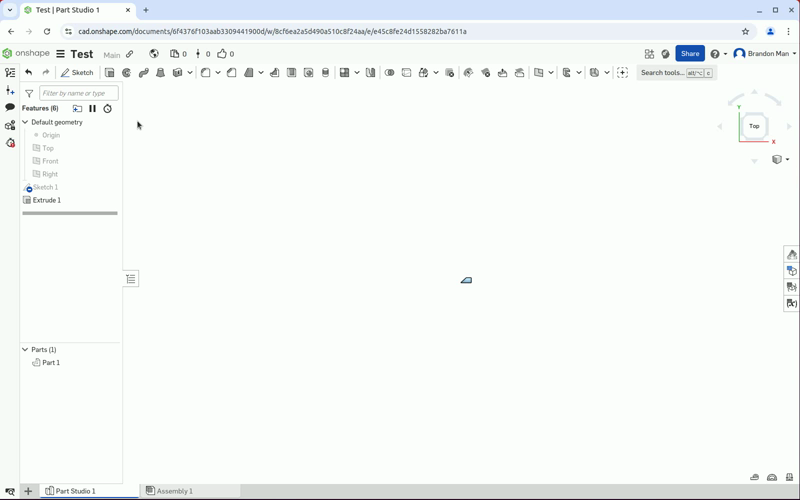
key(shift+h)
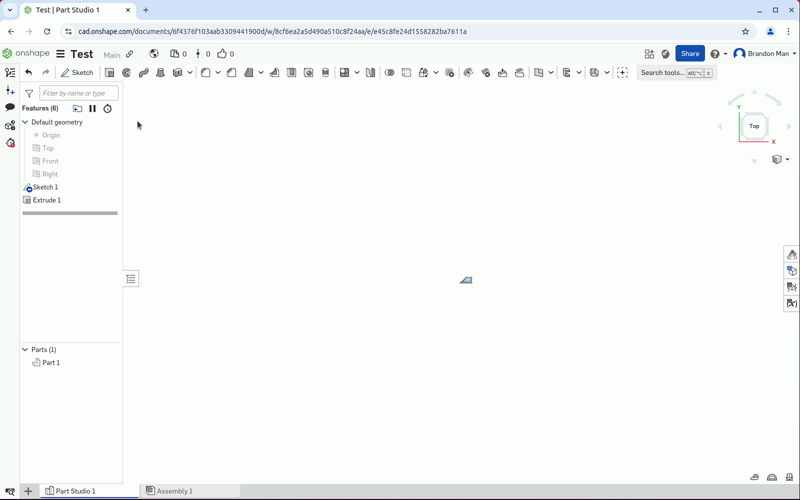
key(shift+h)
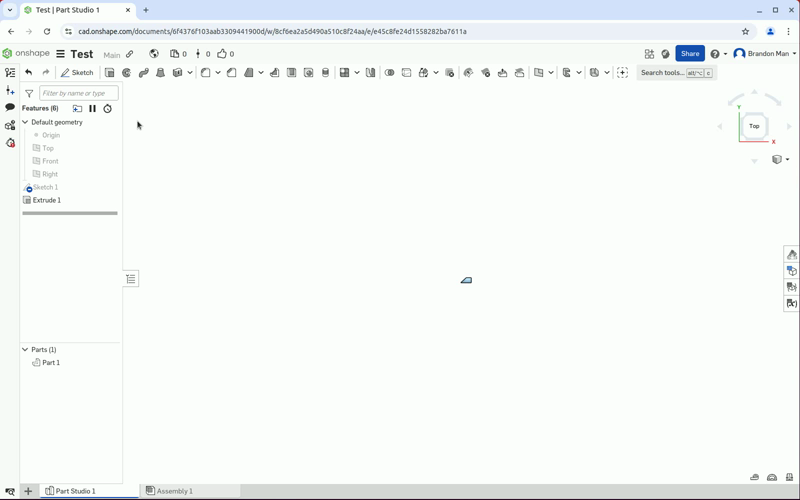
mouse_move(73, 189)
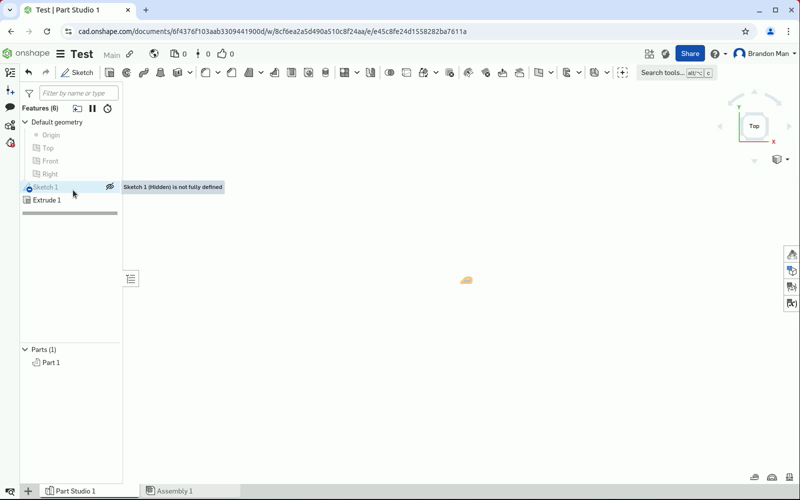
click(73, 189)
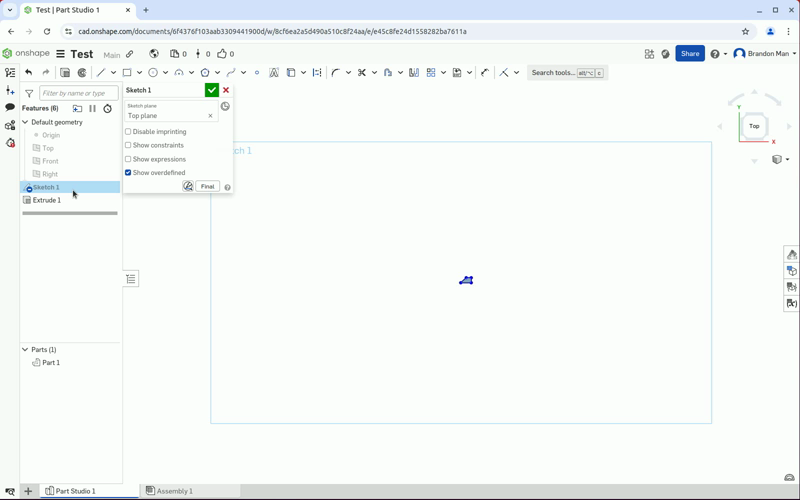
mouse_move(229, 92)
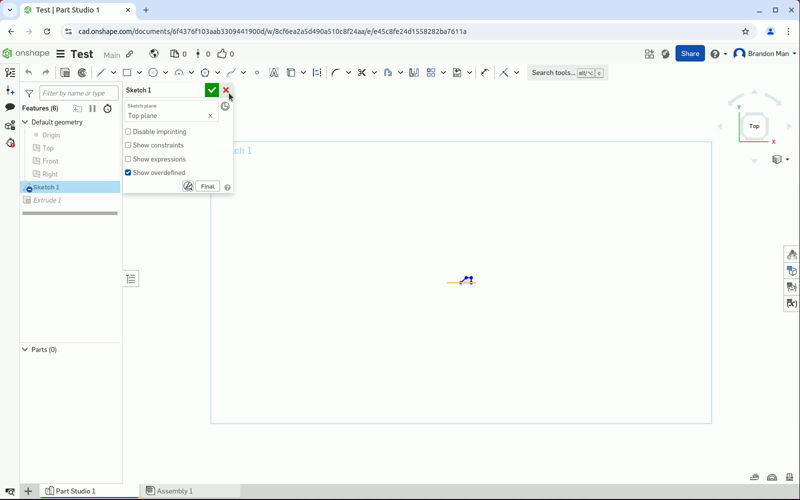
click(229, 92)
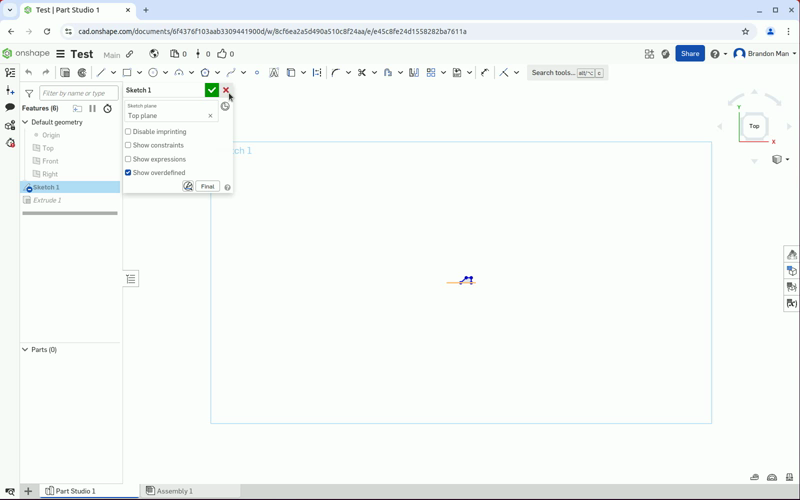
key(shift+s)
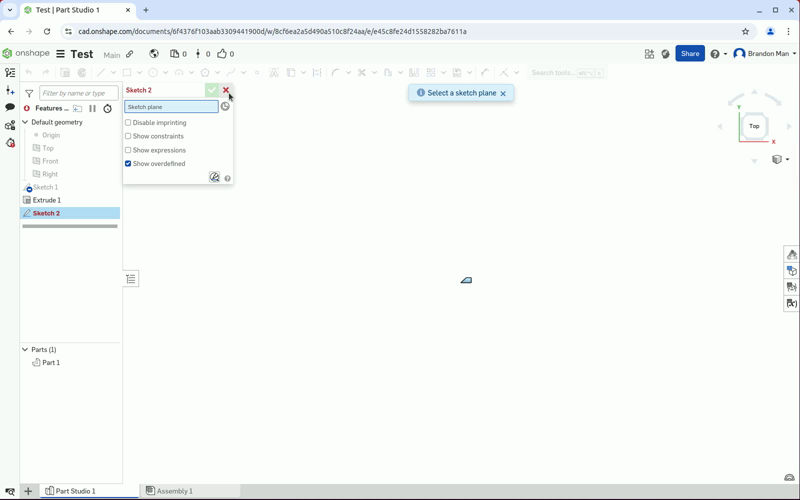
mouse_move(73, 150)
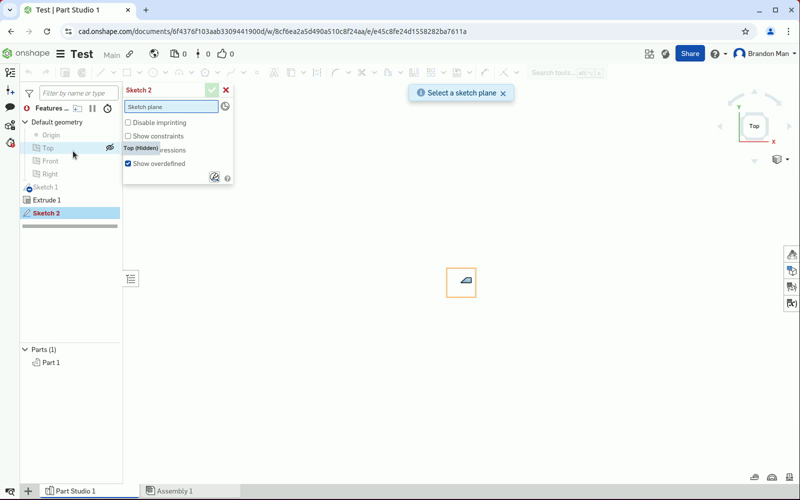
click(73, 150)
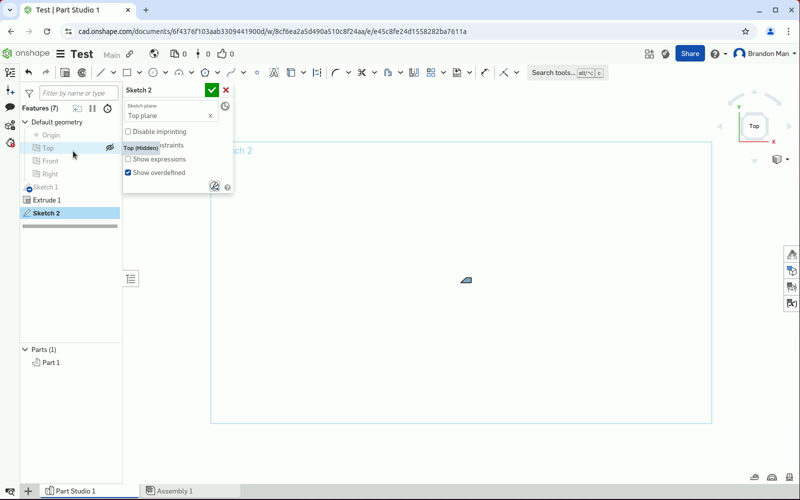
mouse_move(73, 352)
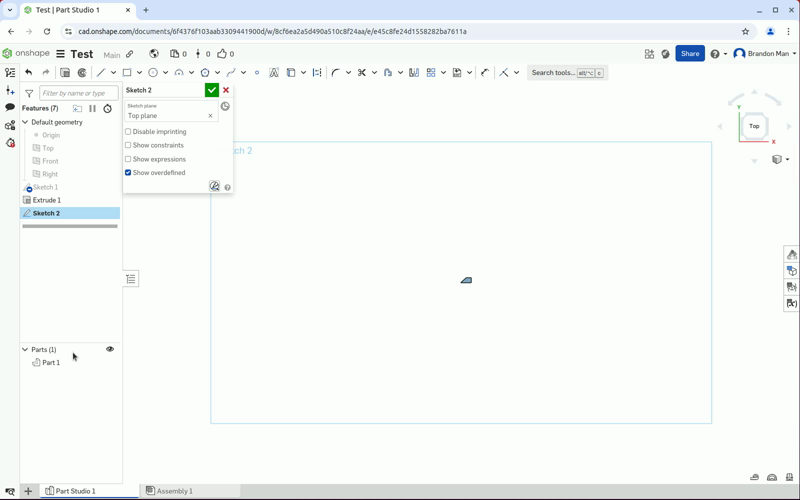
key(y)
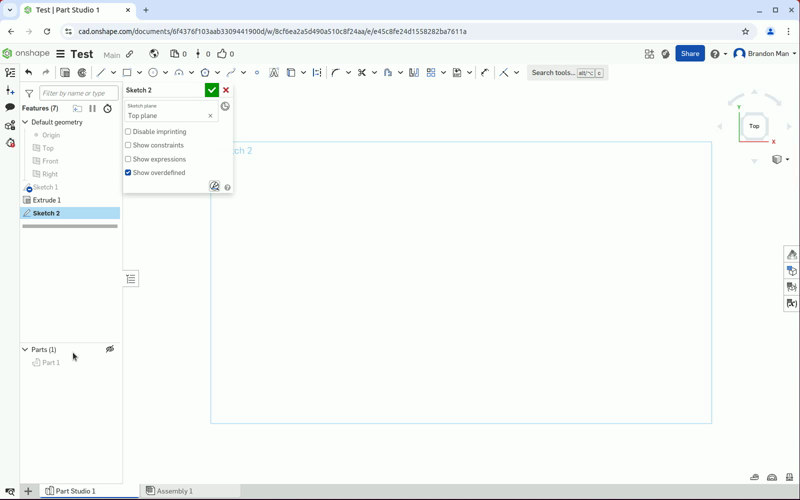
key(l)
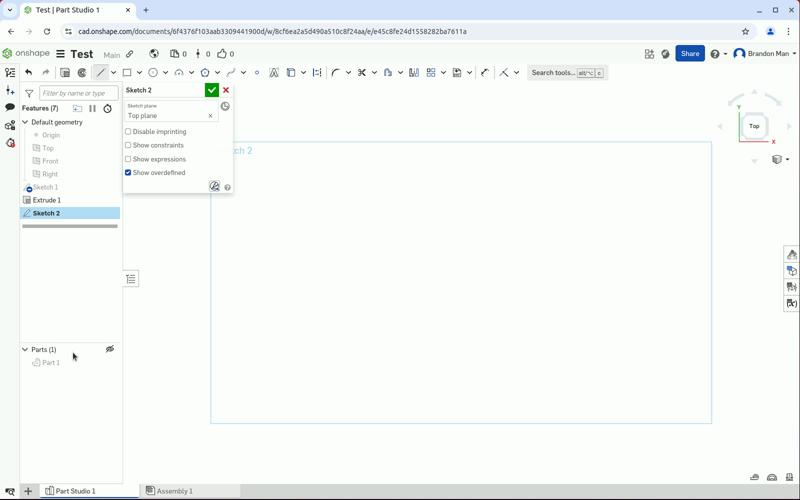
key_down(shift)
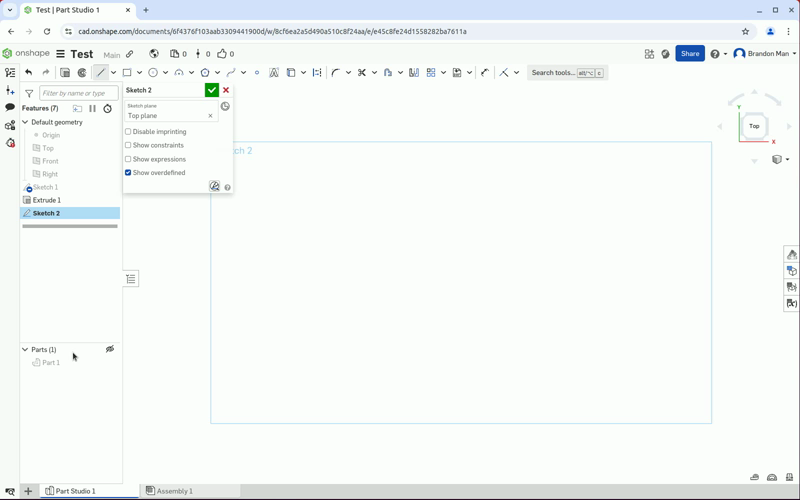
mouse_move(460, 282)
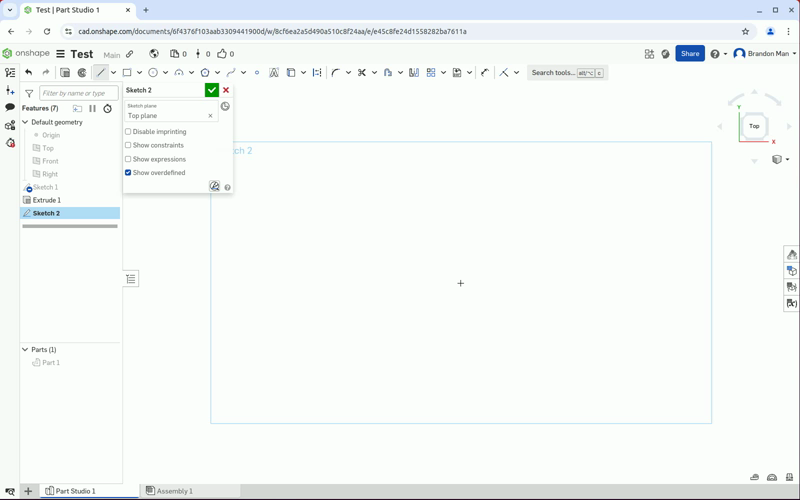
click(460, 282)
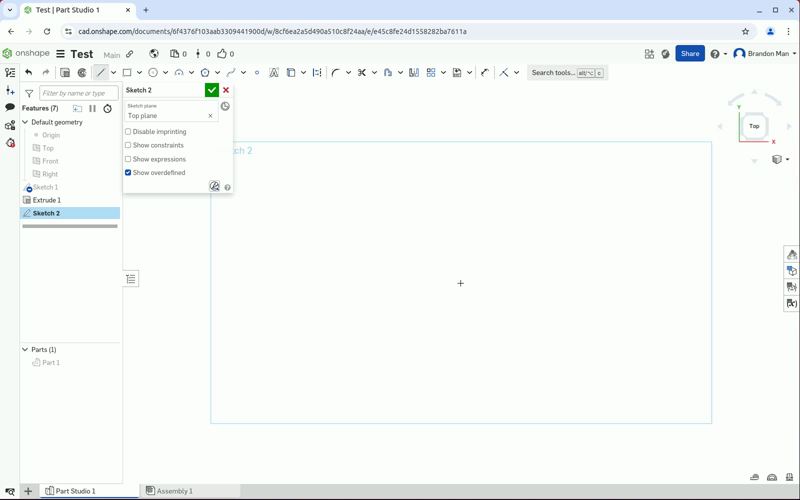
key_up(shift)
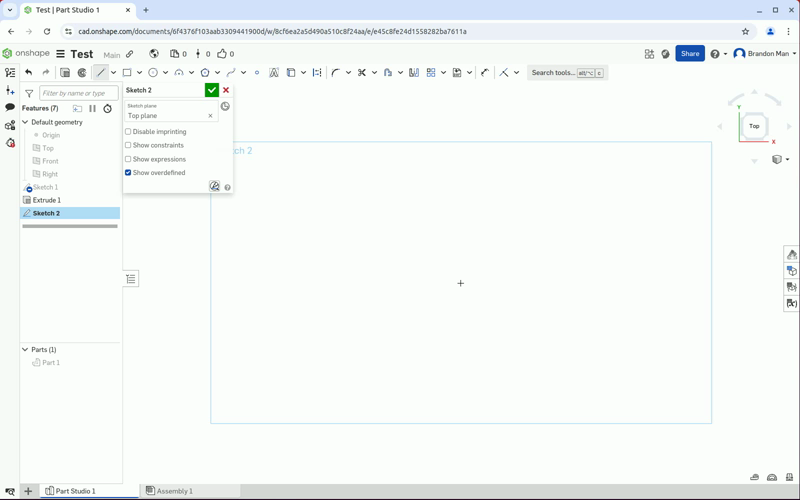
key_down(shift)
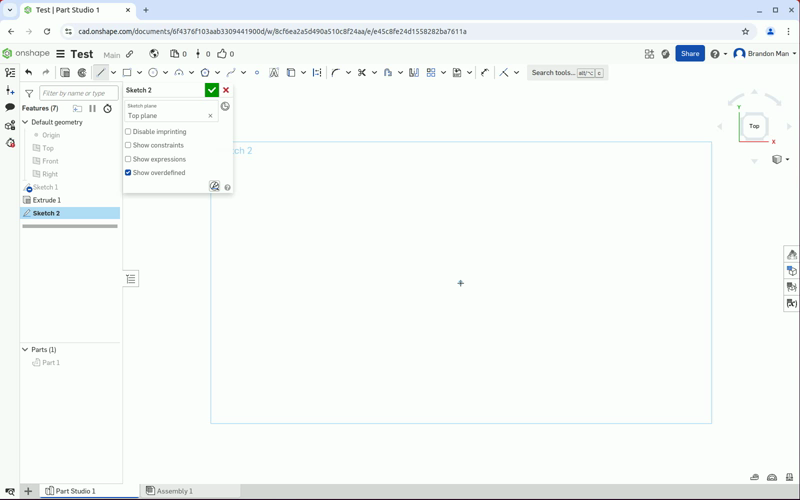
mouse_move(490, 282)
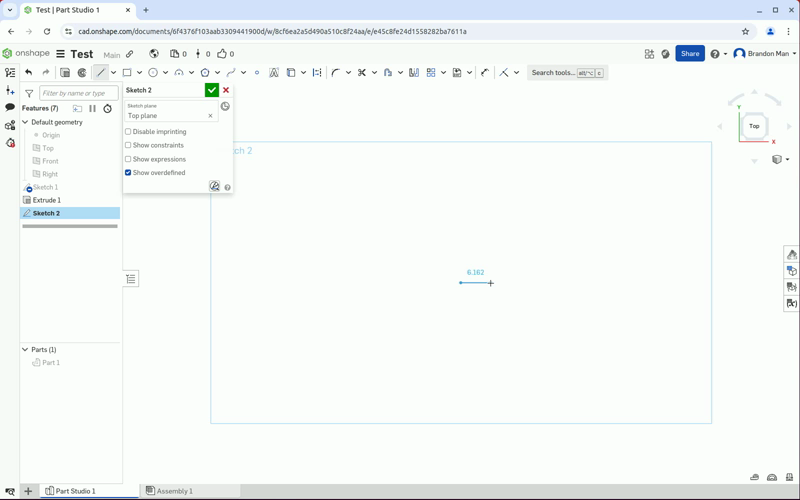
mouse_move(466, 277)
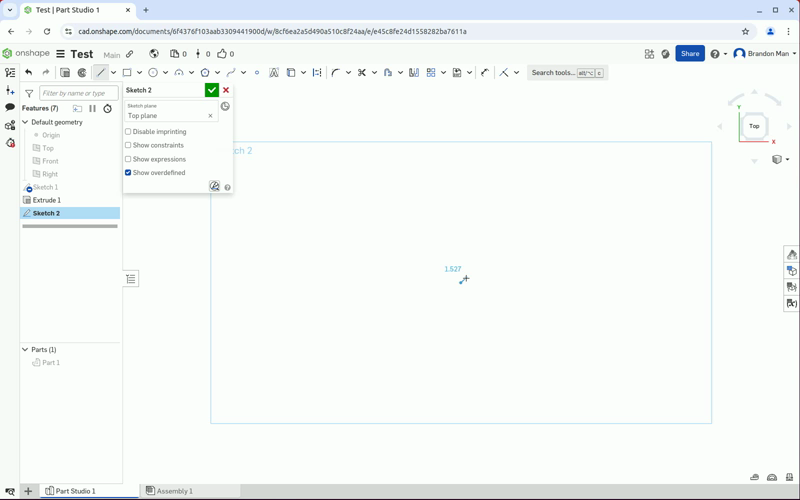
click(466, 277)
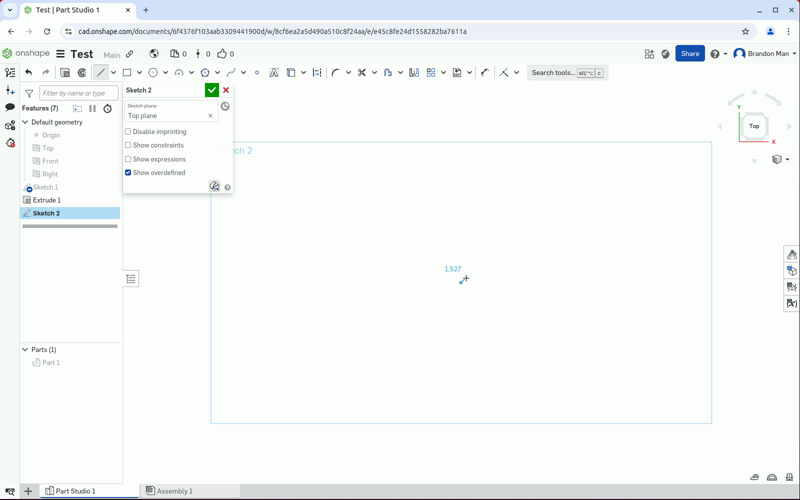
key_up(shift)
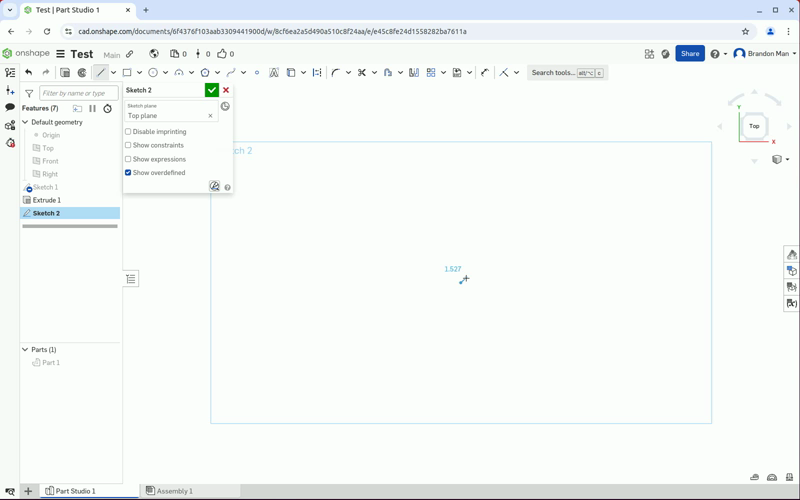
key_down(shift)
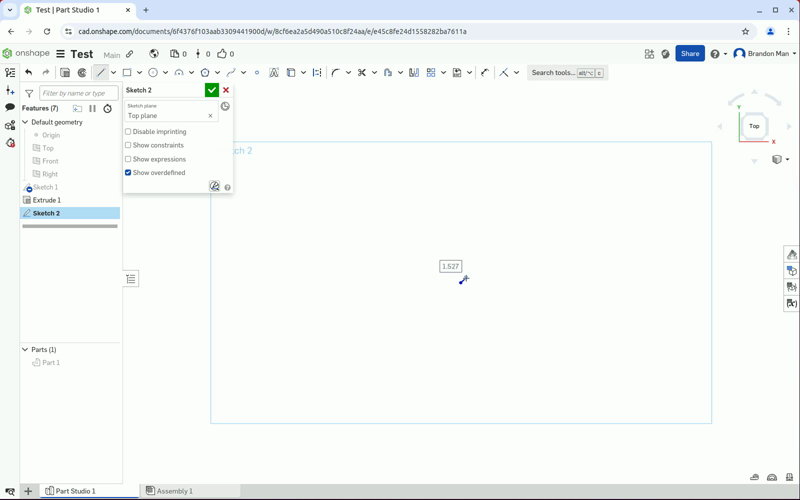
mouse_move(496, 277)
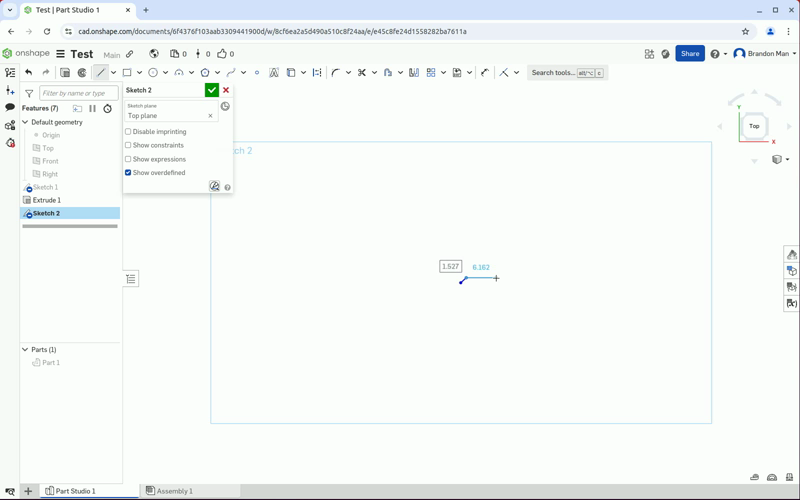
mouse_move(466, 272)
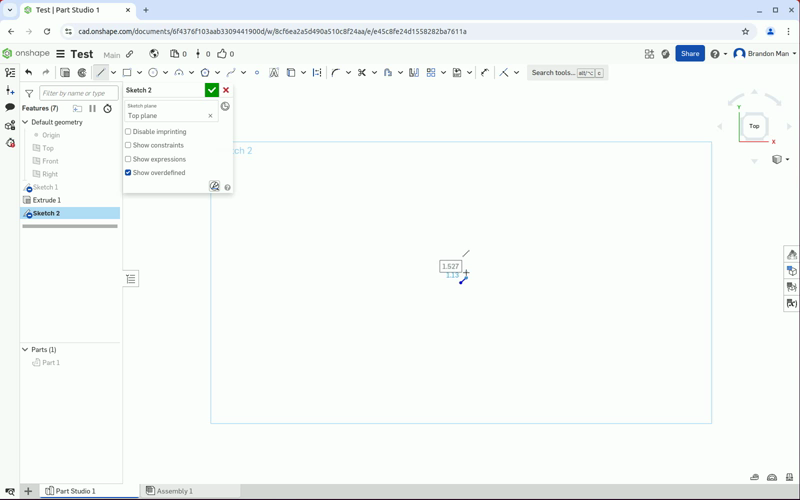
scroll(6)
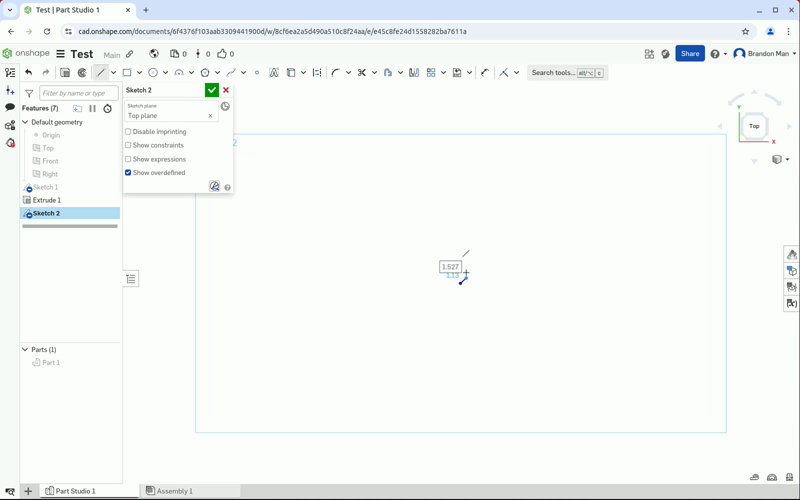
scroll(6)
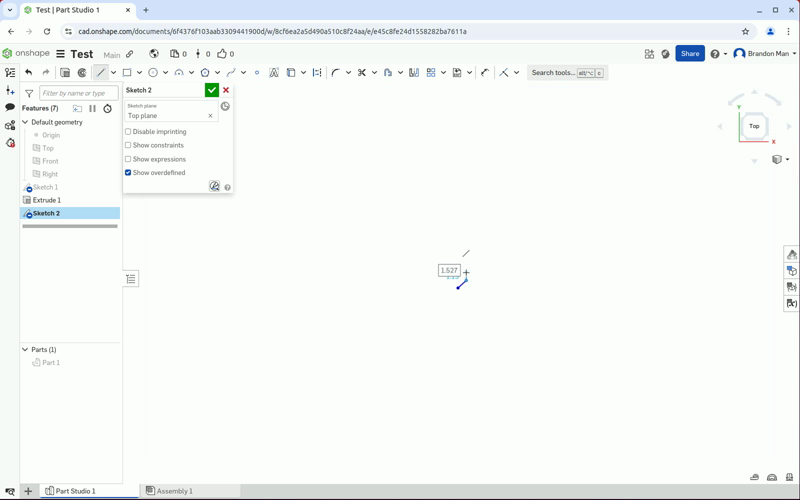
scroll(6)
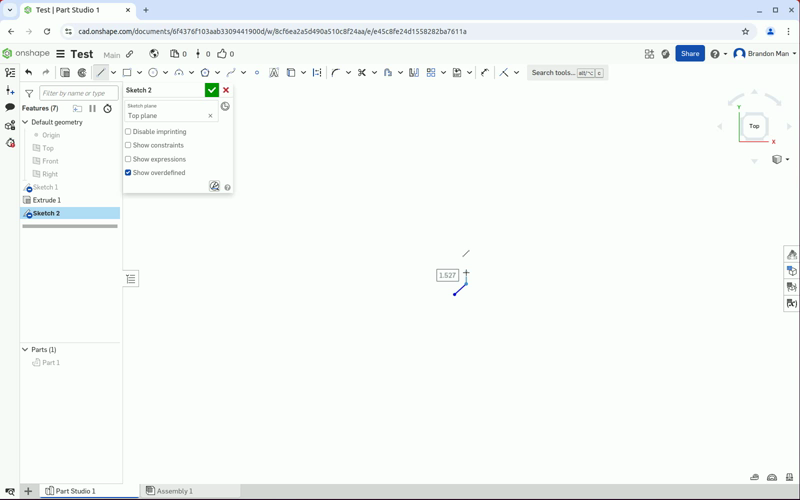
scroll(6)
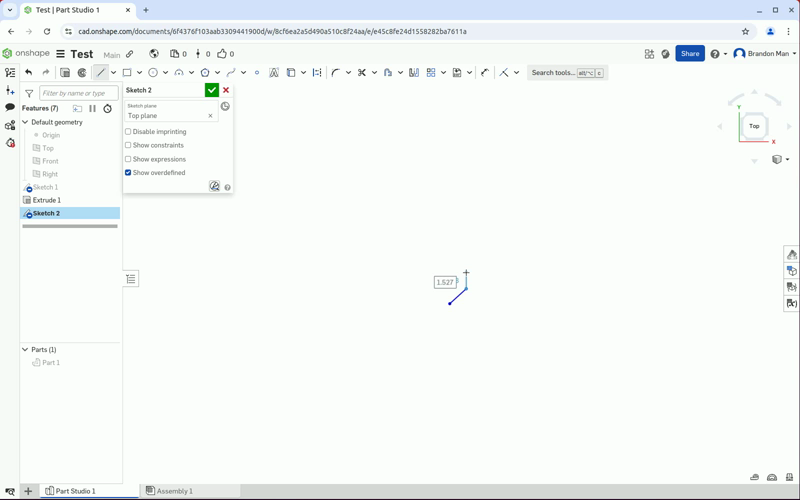
scroll(6)
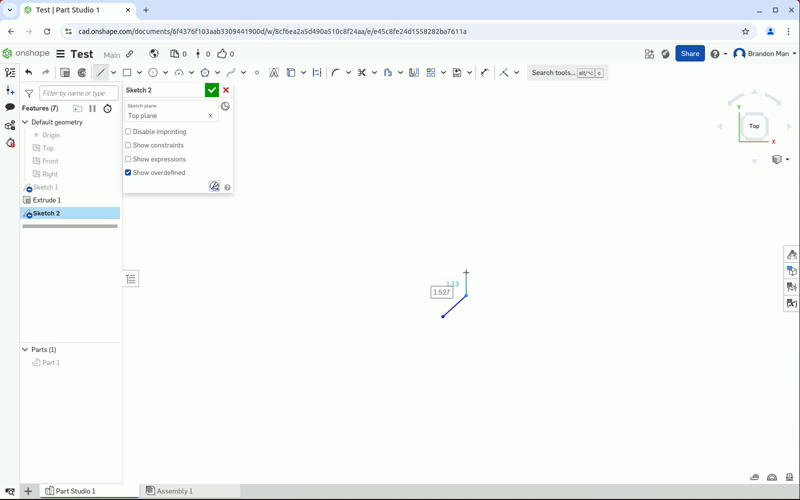
scroll(6)
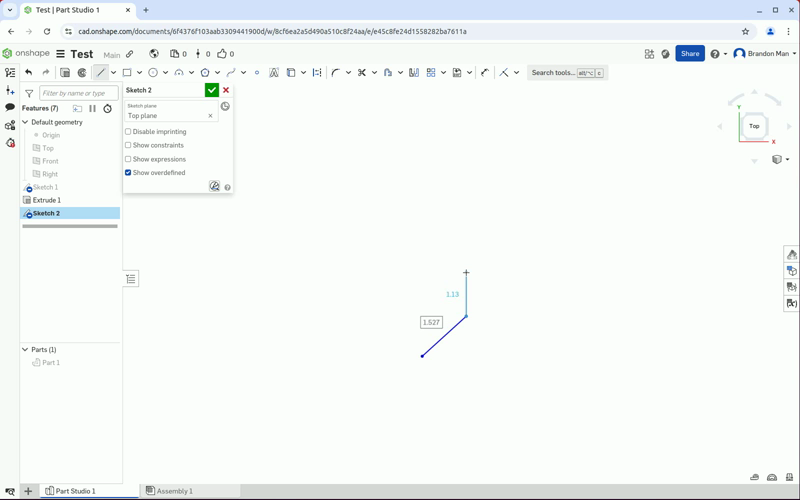
scroll(6)
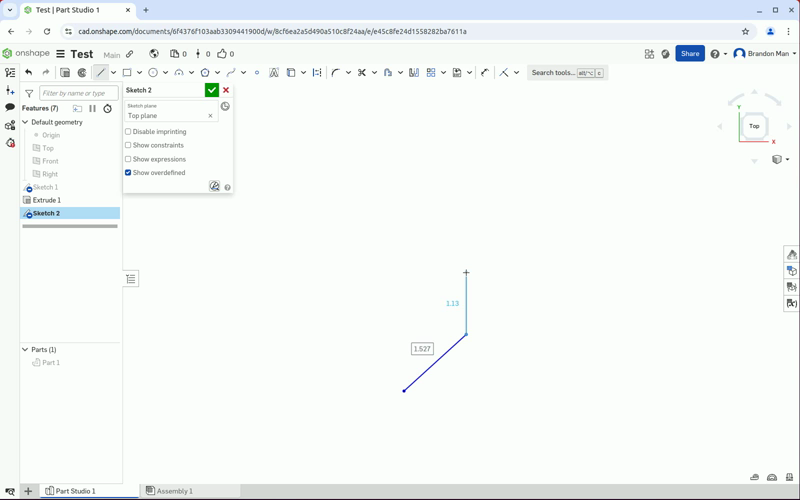
click(466, 272)
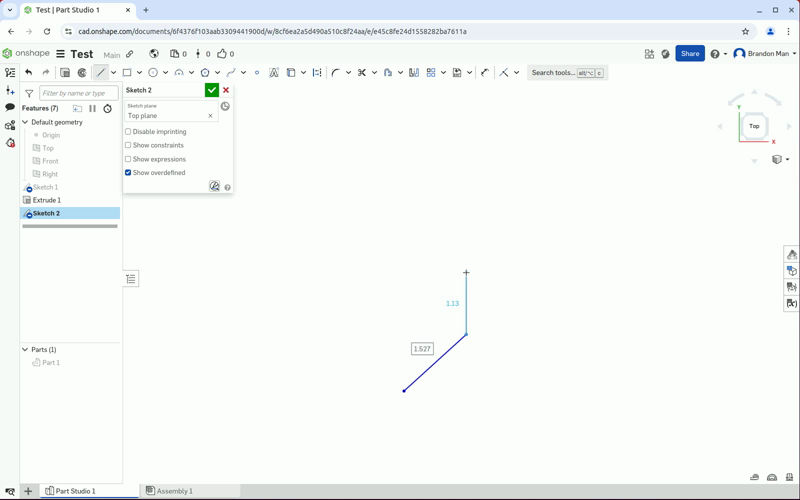
scroll(-6)
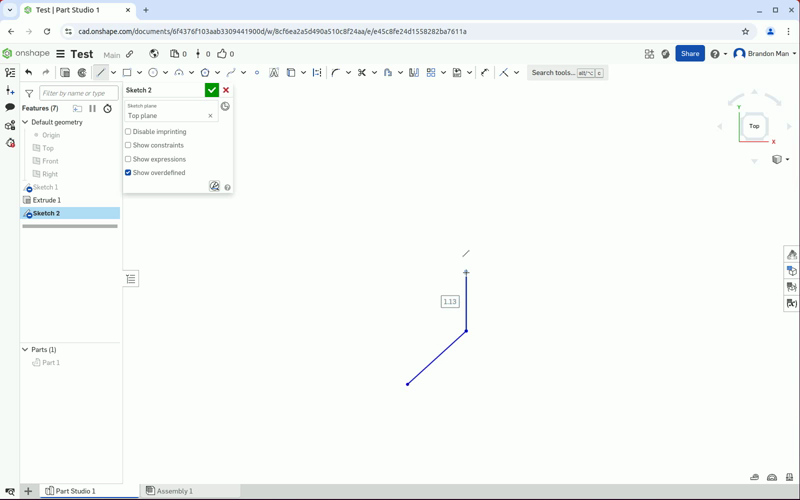
scroll(-6)
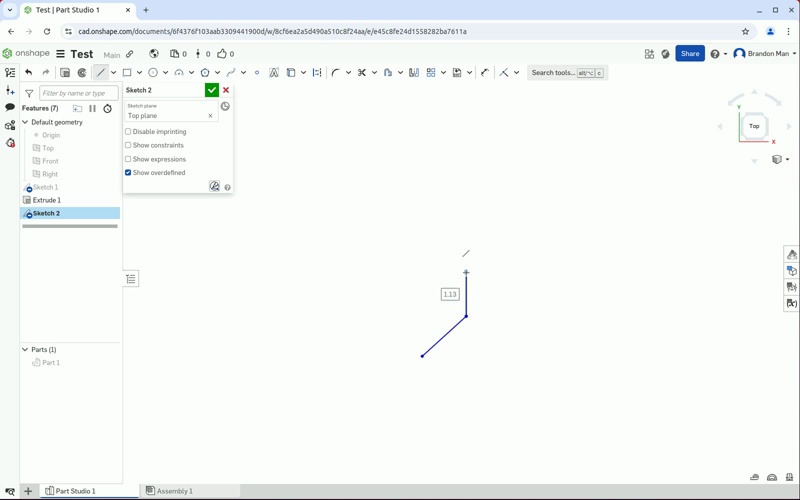
scroll(-6)
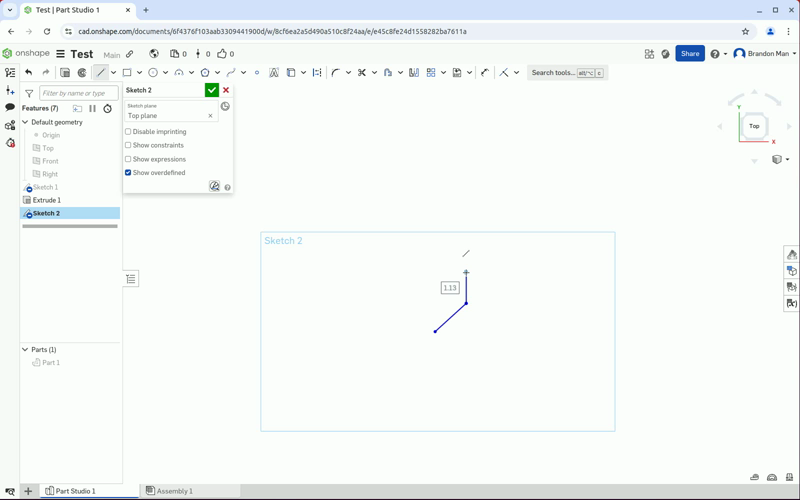
scroll(-6)
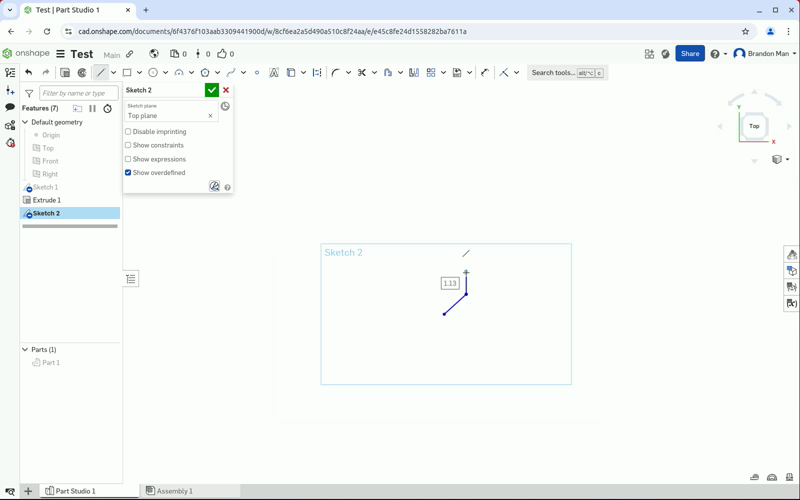
scroll(-6)
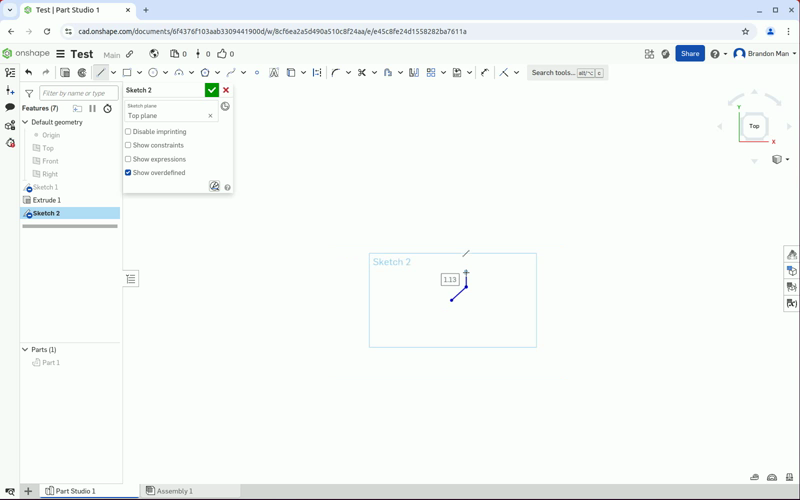
scroll(-6)
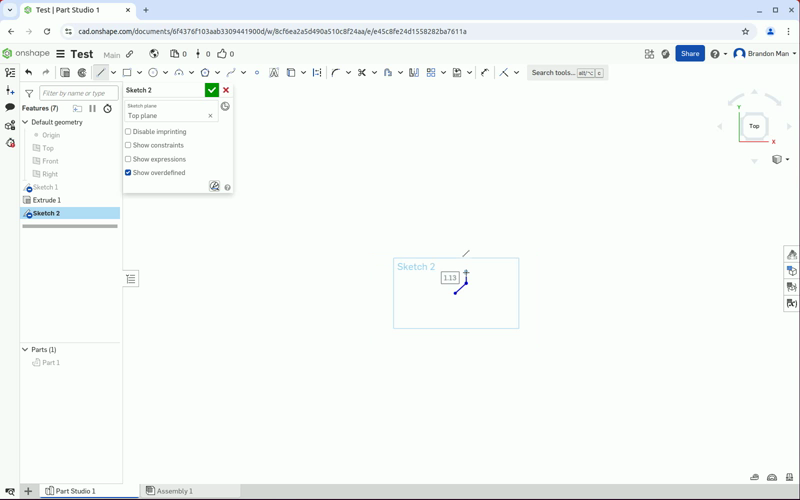
scroll(-6)
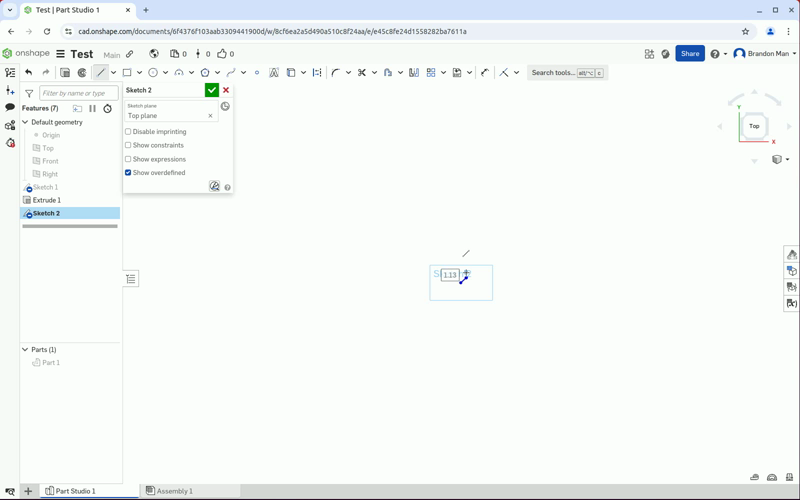
key_up(shift)
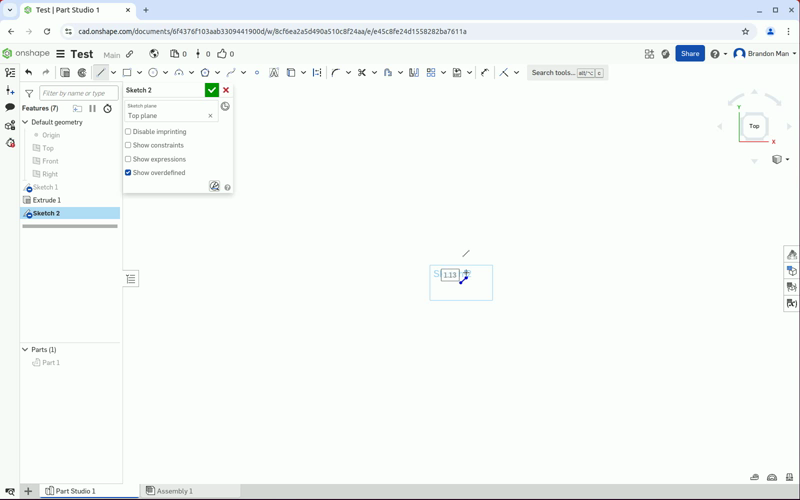
key_down(shift)
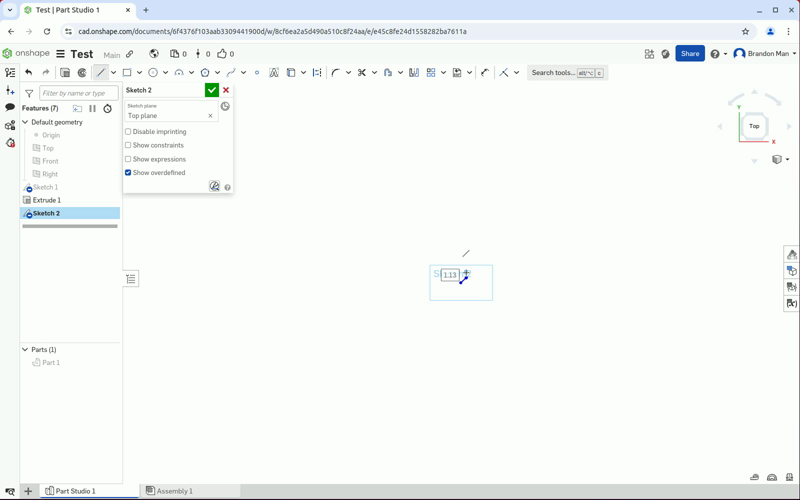
mouse_move(496, 272)
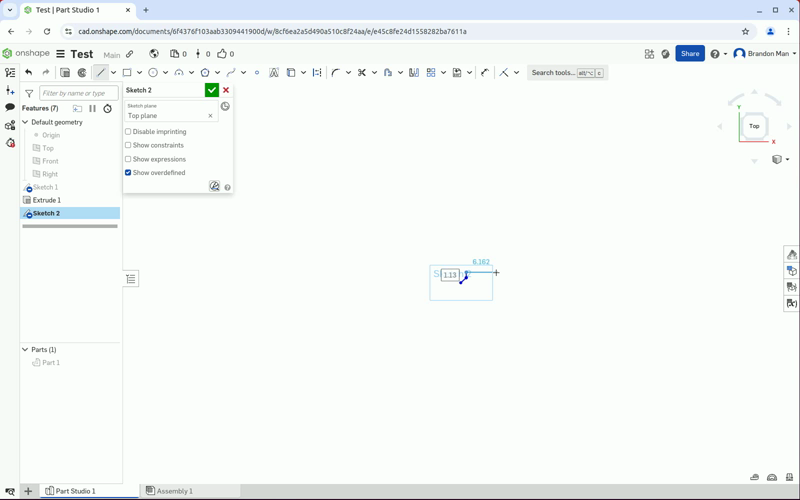
mouse_move(460, 272)
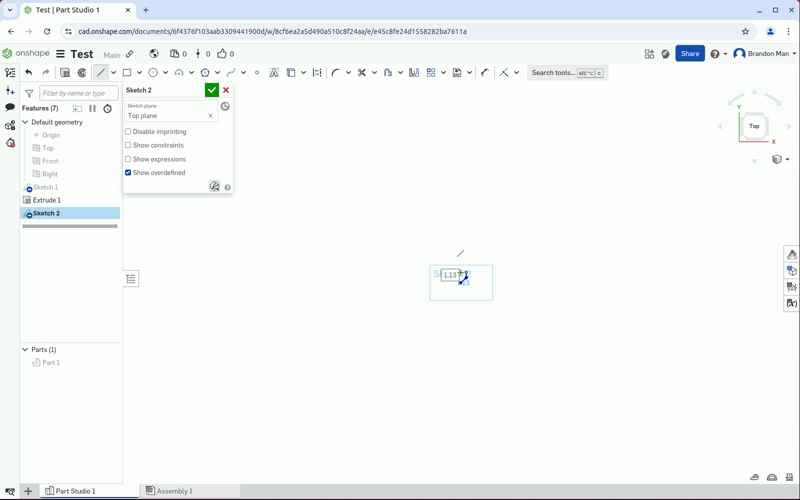
scroll(6)
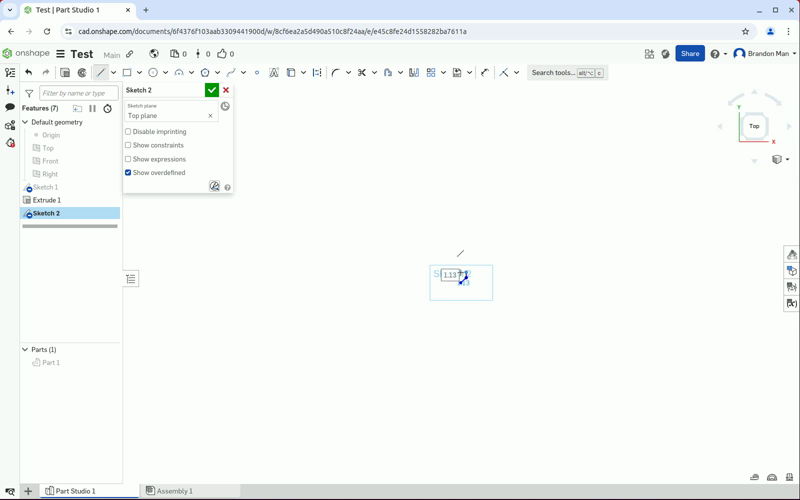
scroll(6)
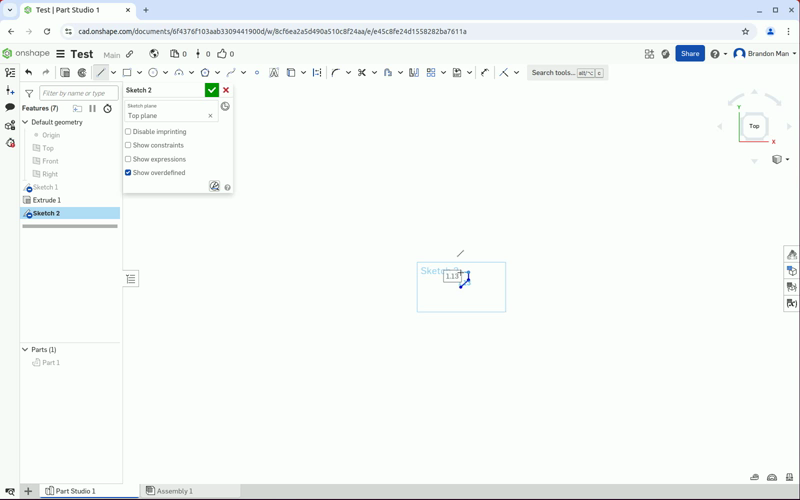
scroll(6)
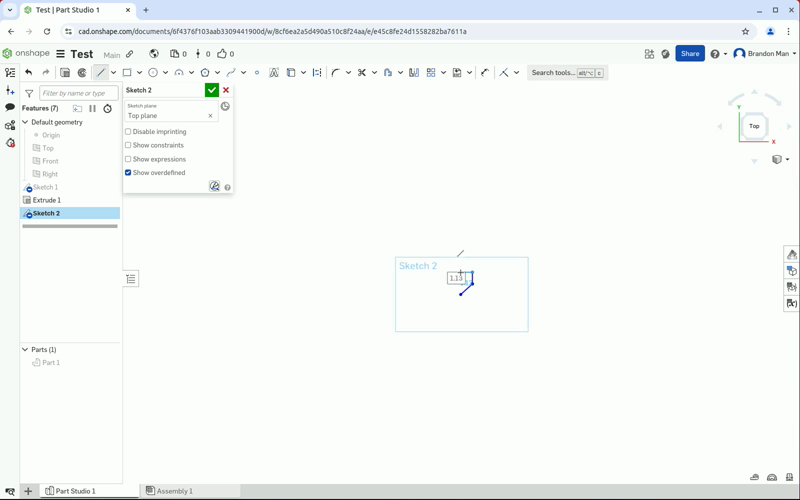
scroll(6)
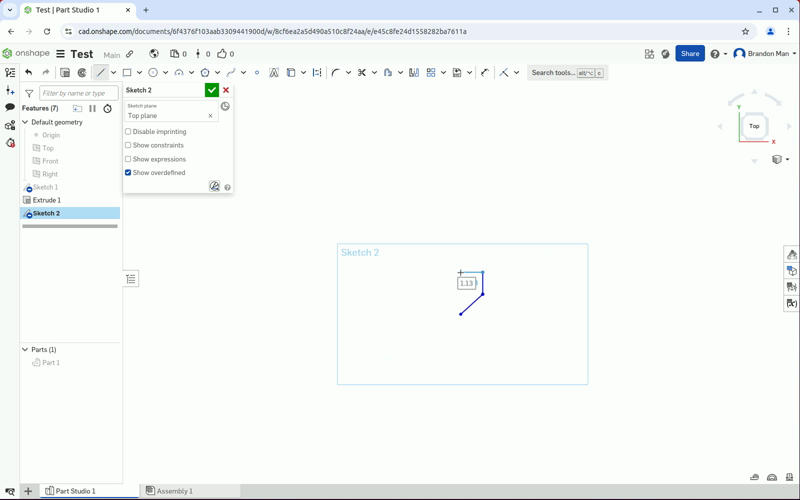
scroll(6)
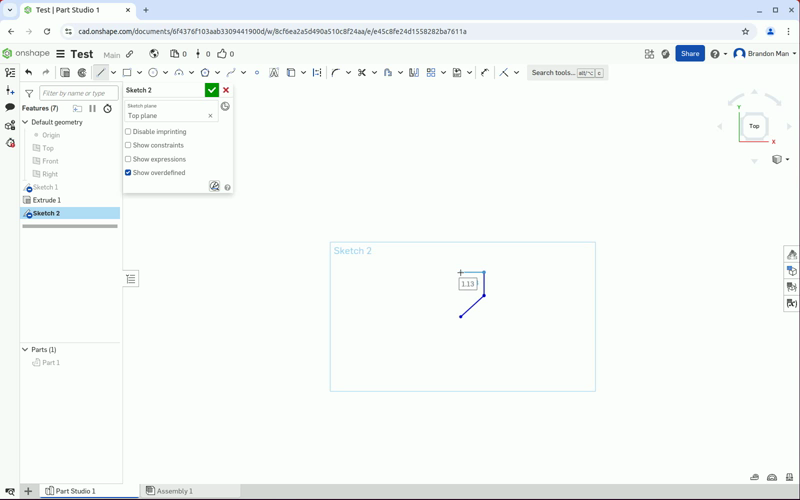
scroll(6)
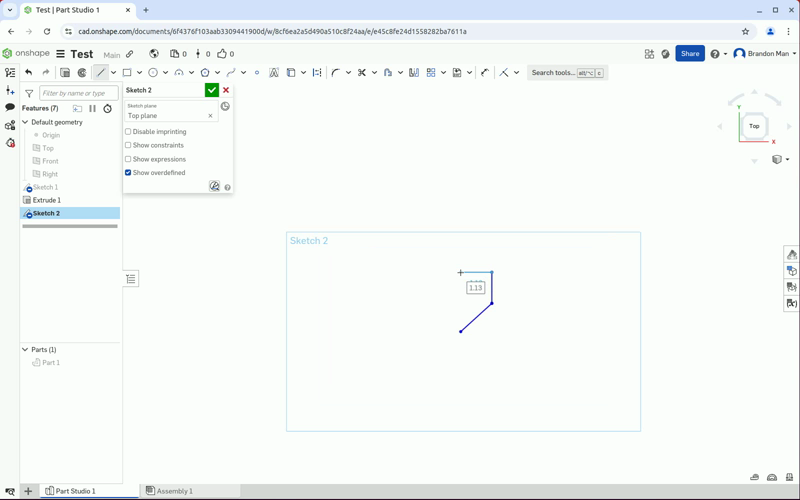
scroll(6)
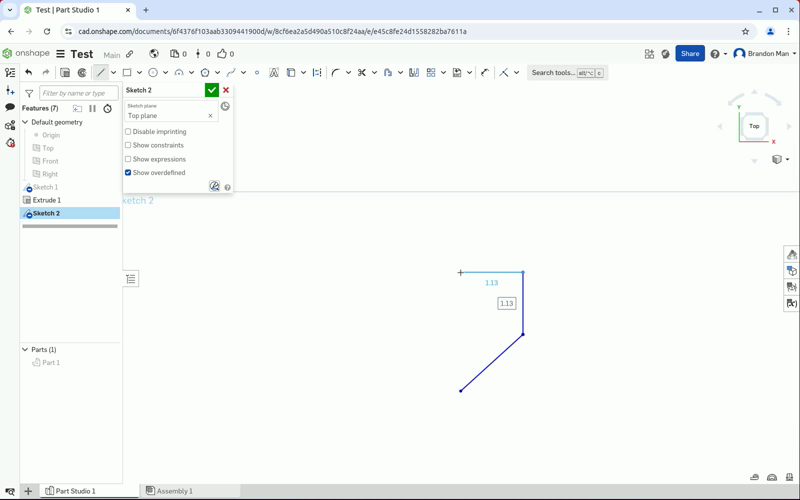
click(460, 272)
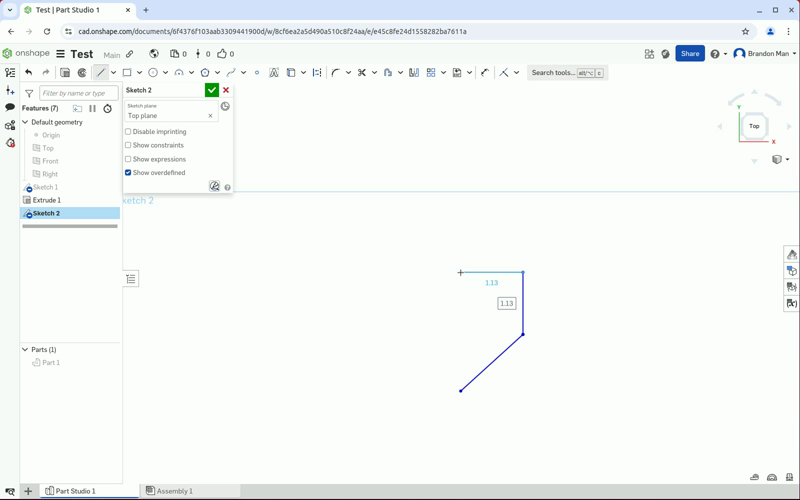
scroll(-6)
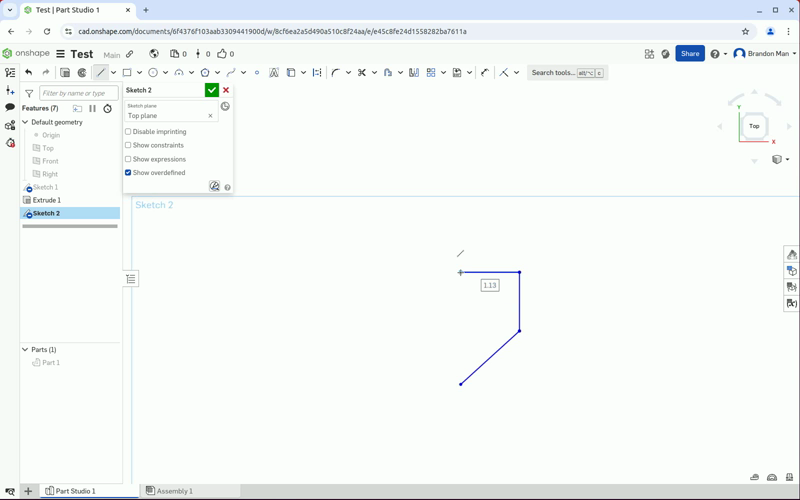
scroll(-6)
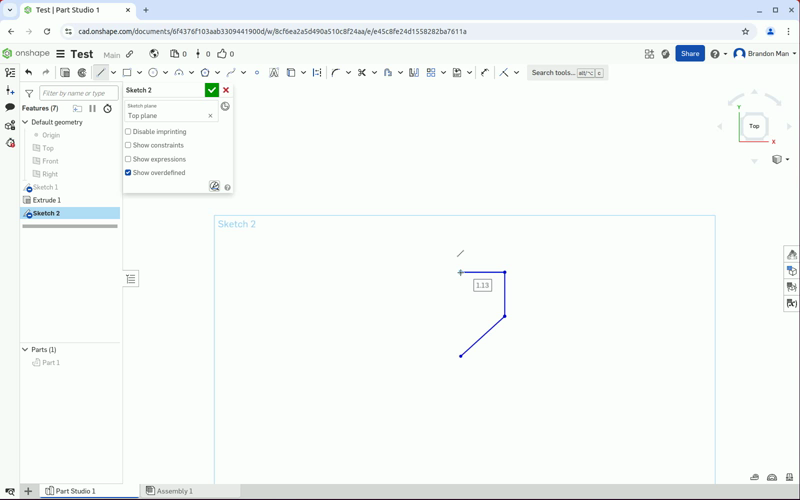
scroll(-6)
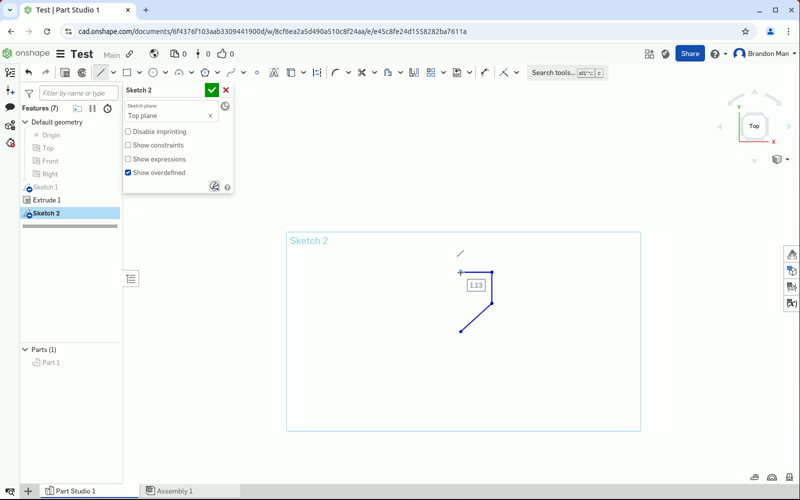
scroll(-6)
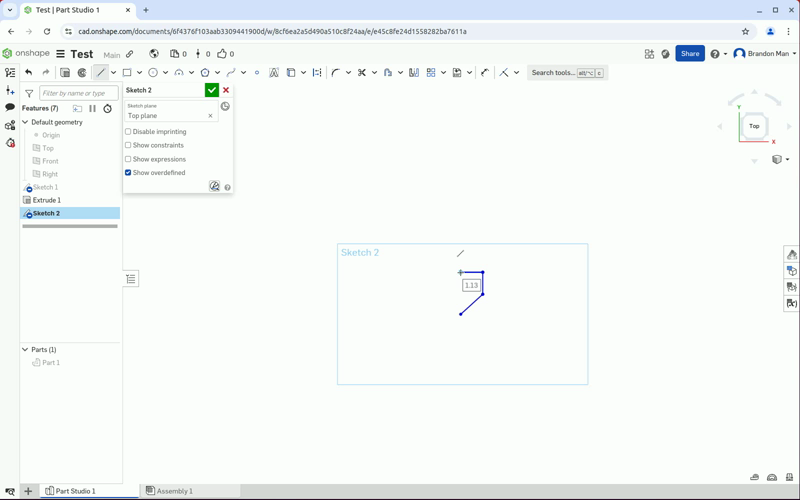
scroll(-6)
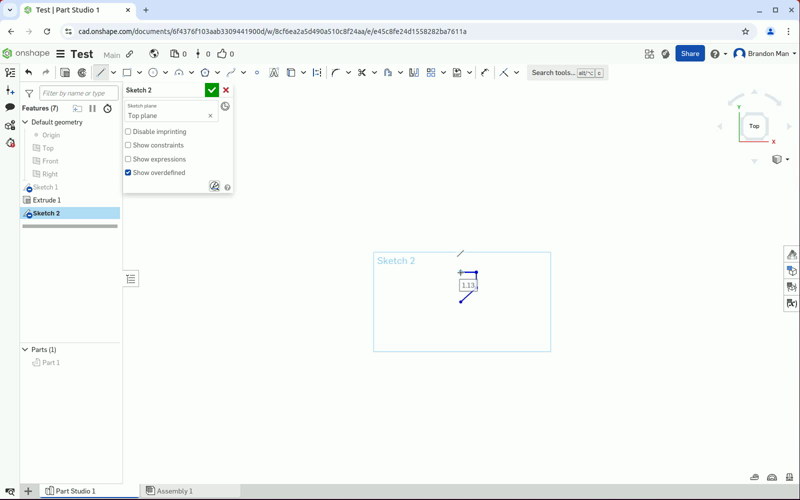
scroll(-6)
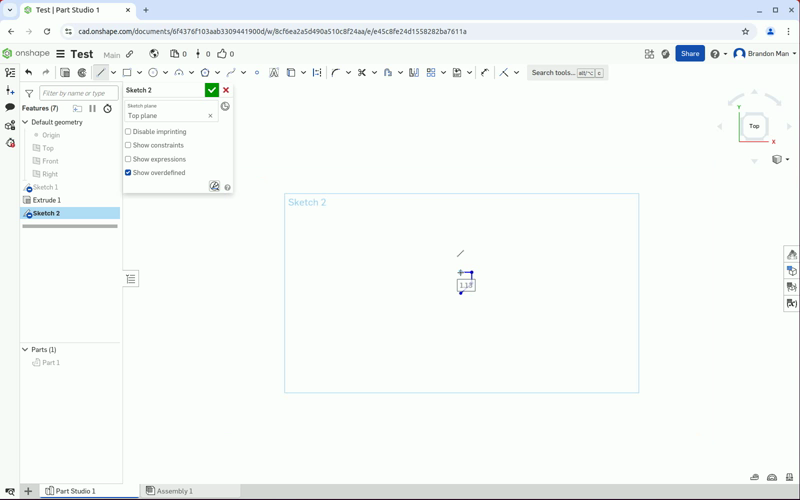
scroll(-6)
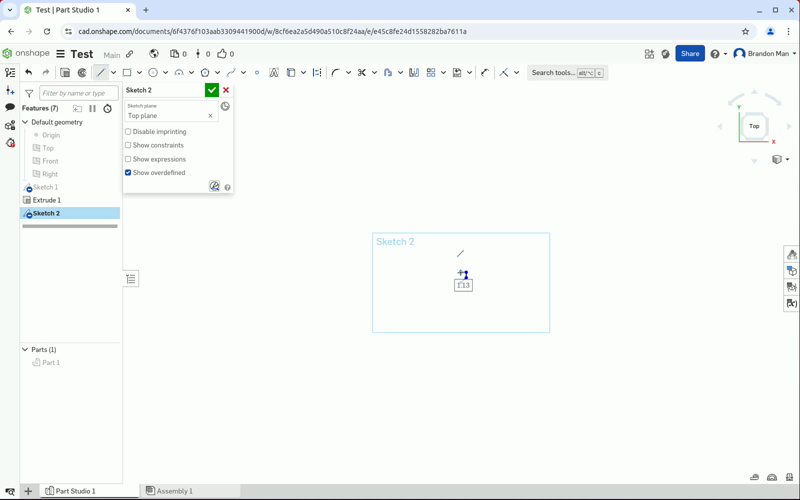
key_up(shift)
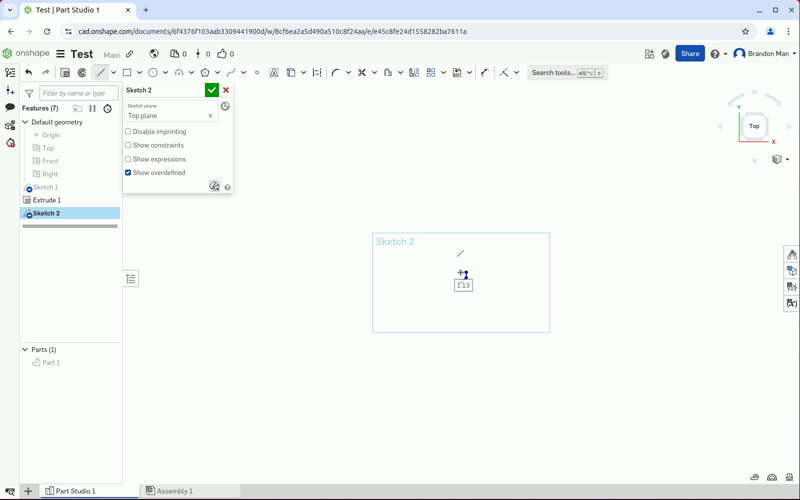
mouse_move(490, 272)
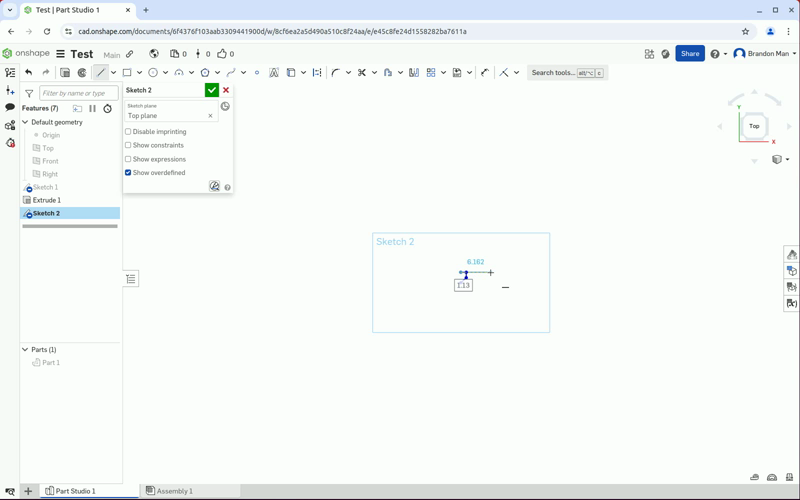
key_down(shift)
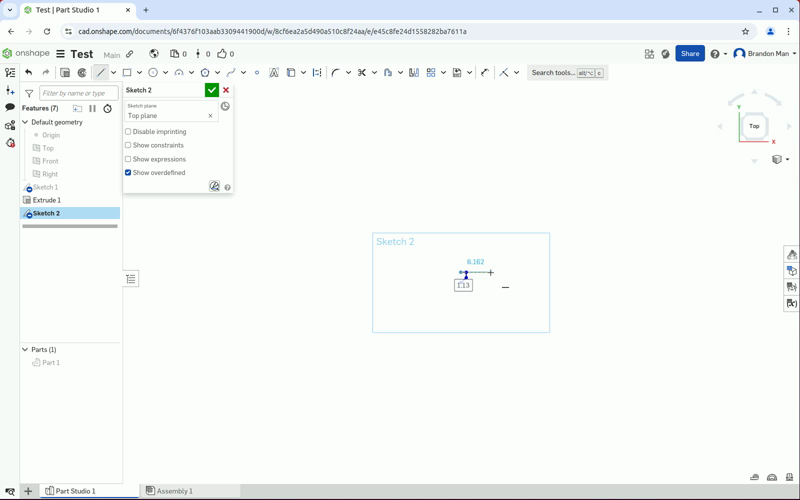
mouse_move(460, 282)
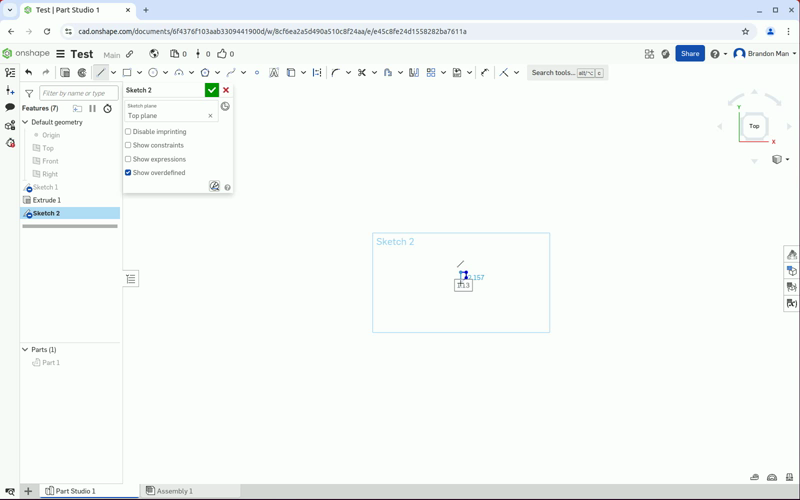
key_up(shift)
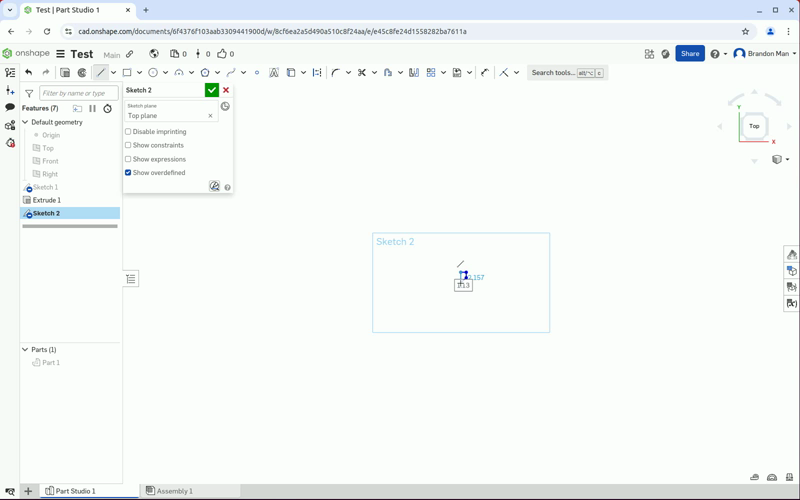
click(460, 282)
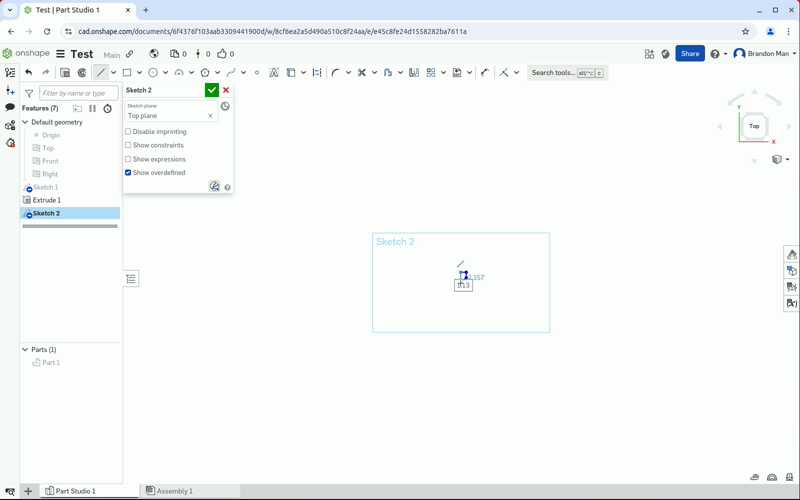
key(esc)
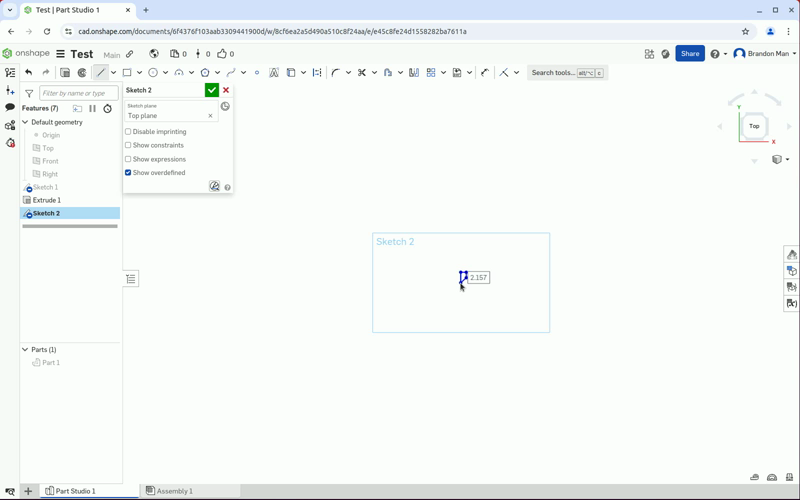
mouse_move(461, 280)
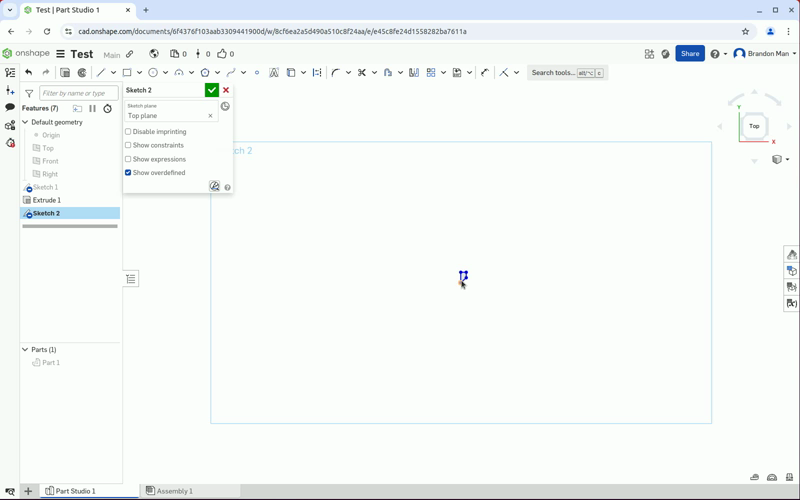
scroll(6)
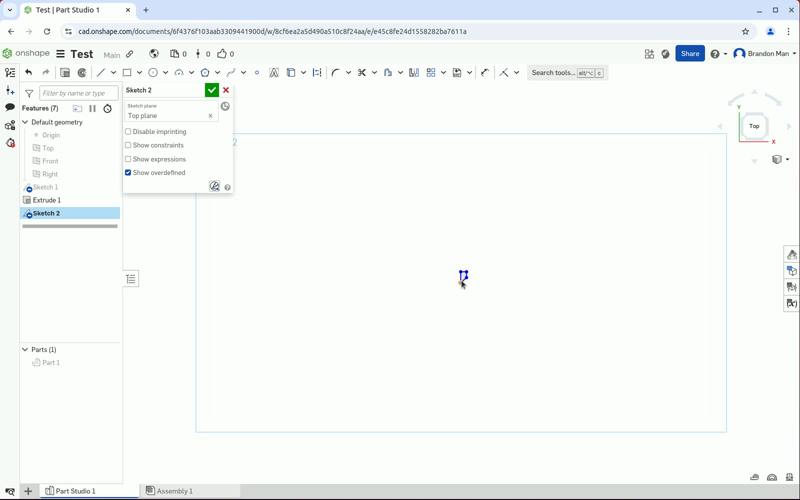
scroll(6)
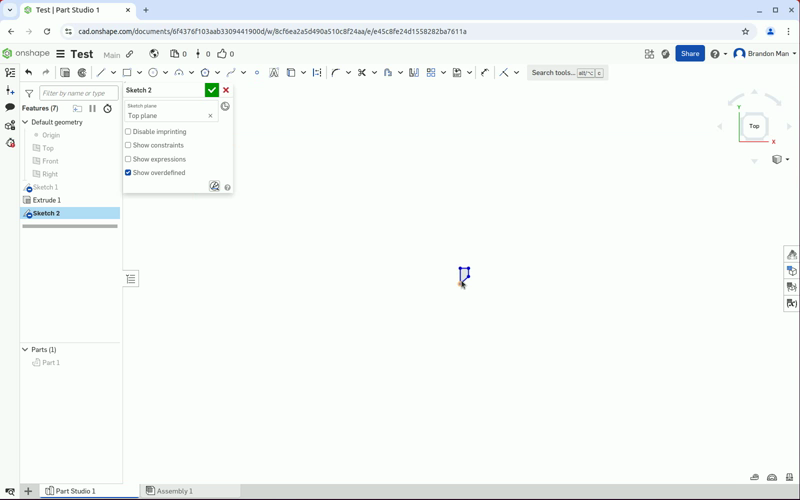
scroll(6)
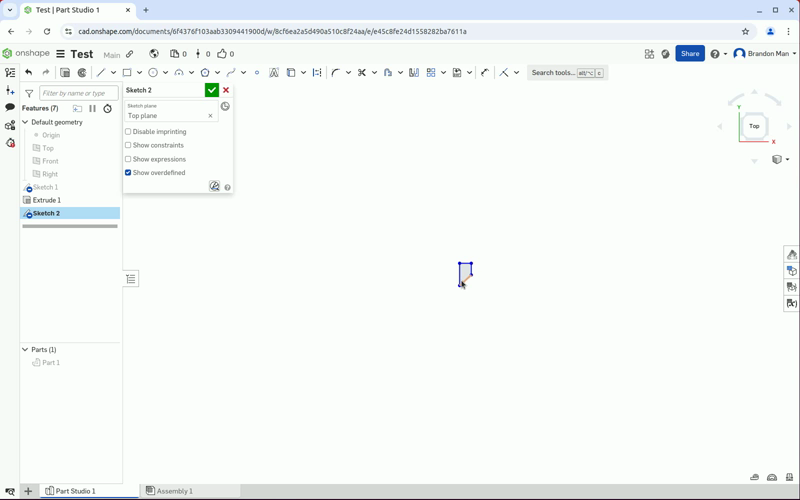
scroll(6)
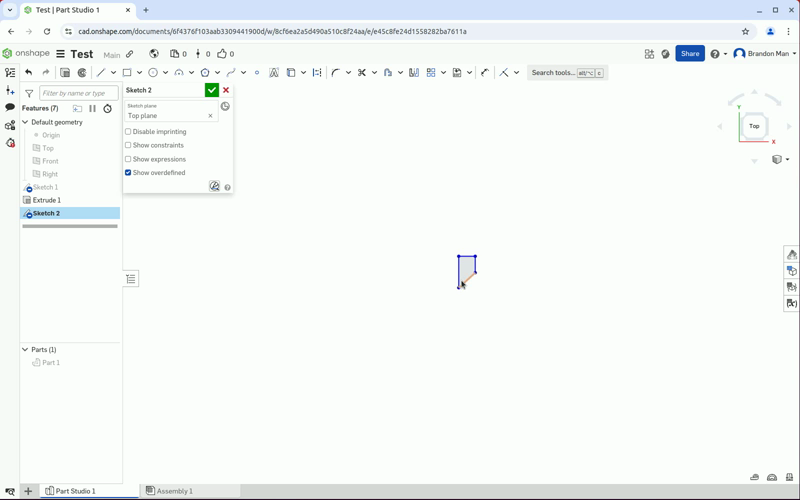
scroll(6)
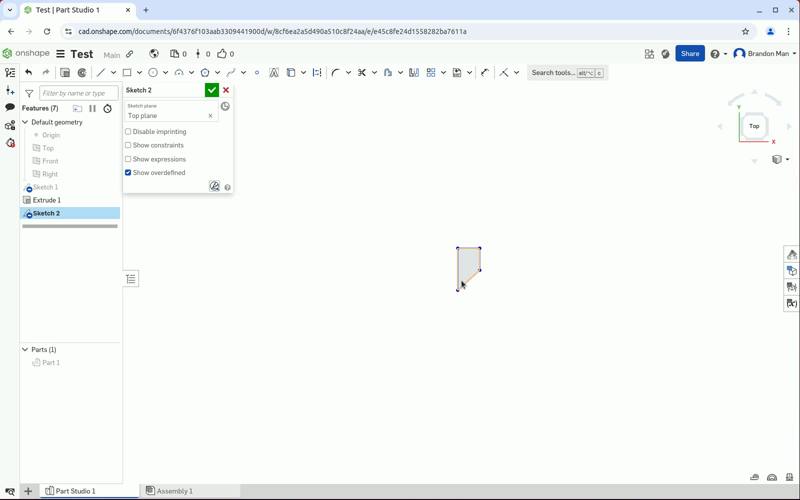
scroll(6)
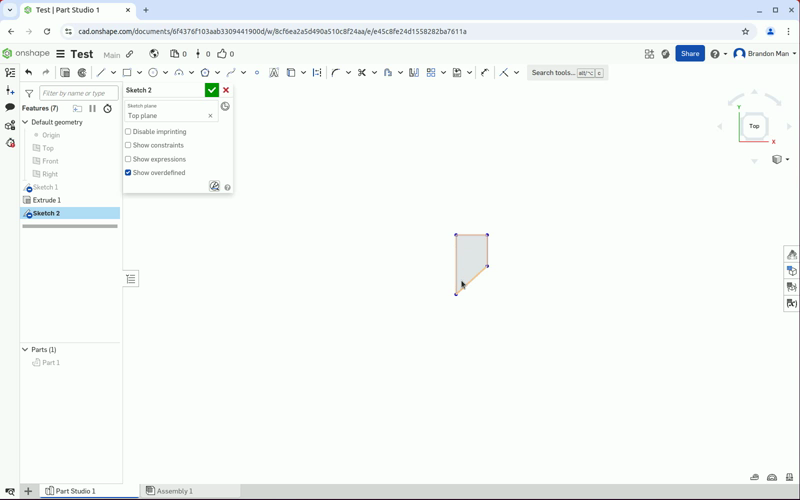
scroll(6)
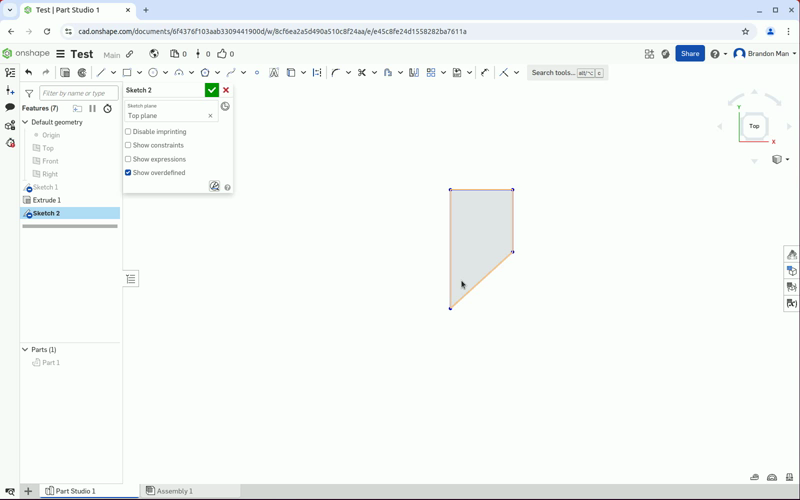
click(461, 280)
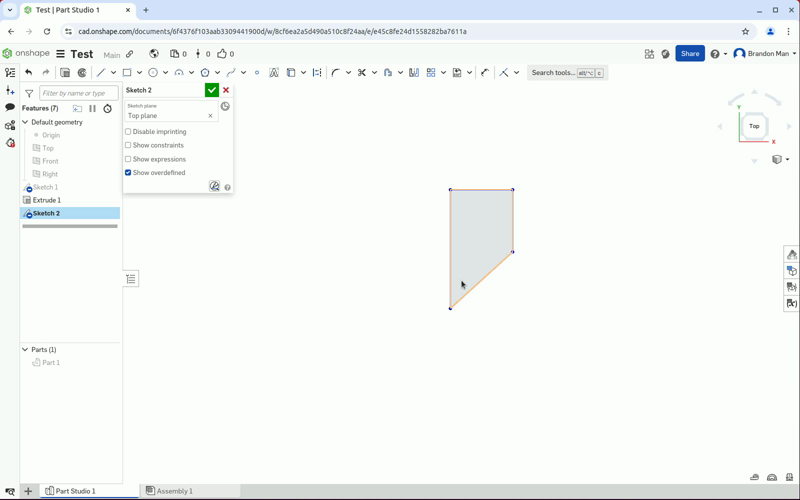
scroll(-6)
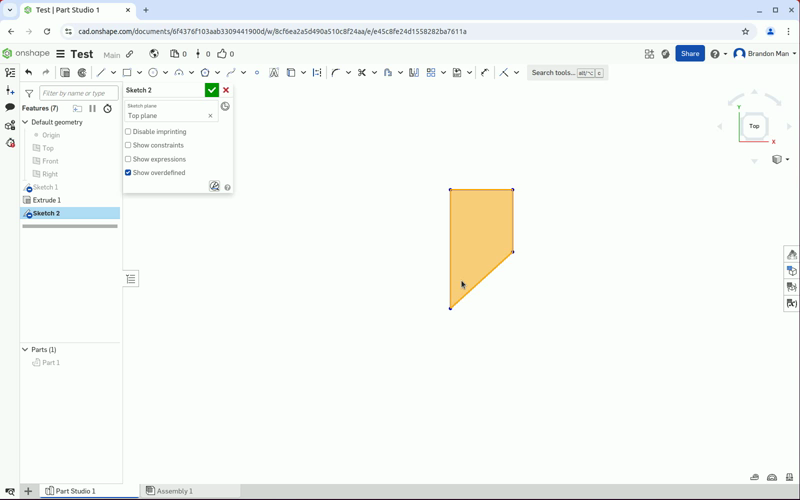
scroll(-6)
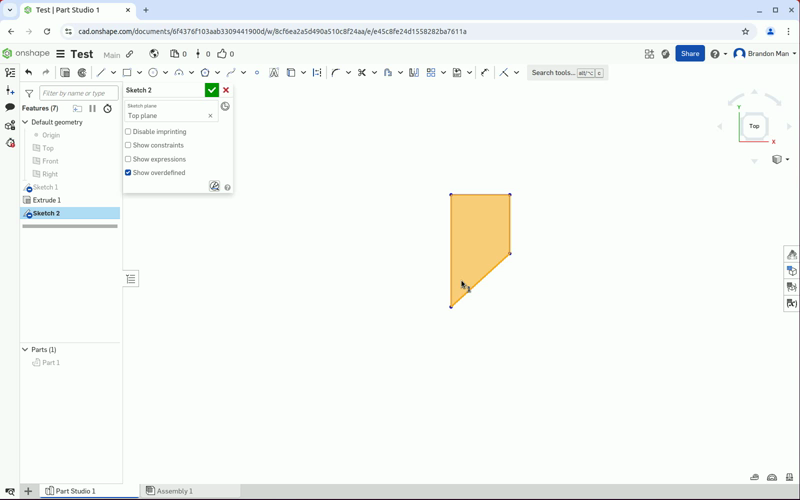
scroll(-6)
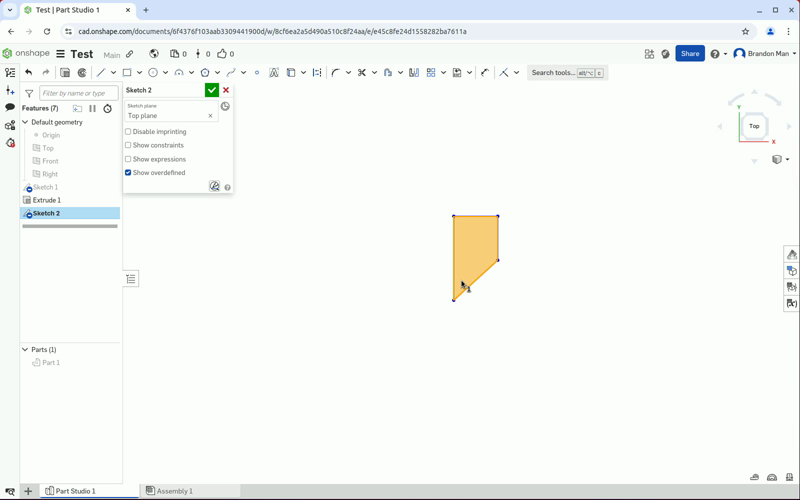
scroll(-6)
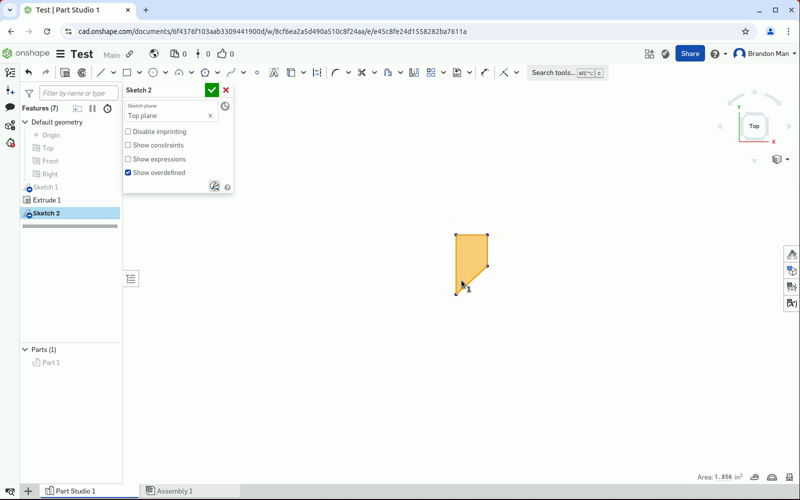
scroll(-6)
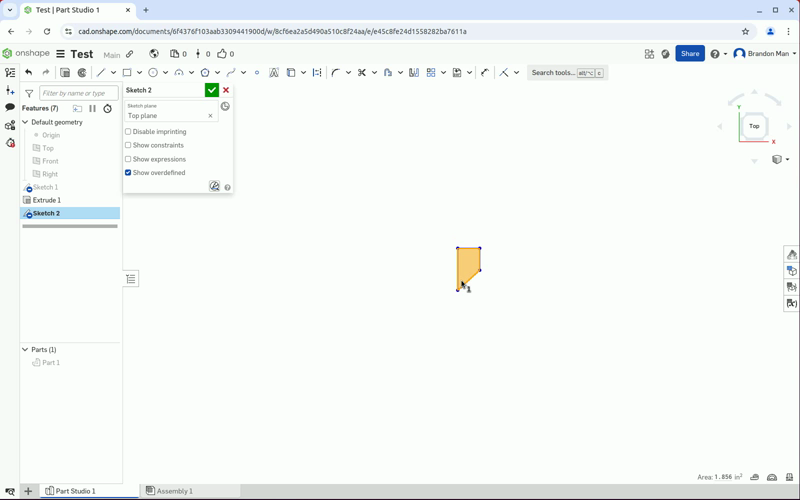
scroll(-6)
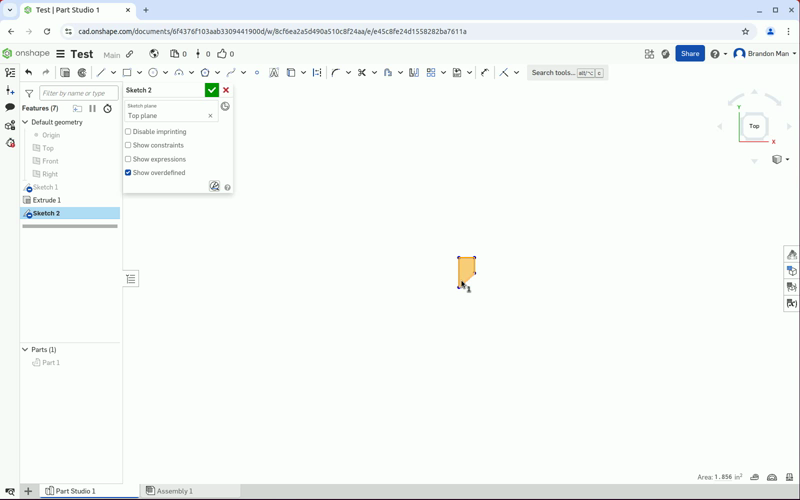
scroll(-6)
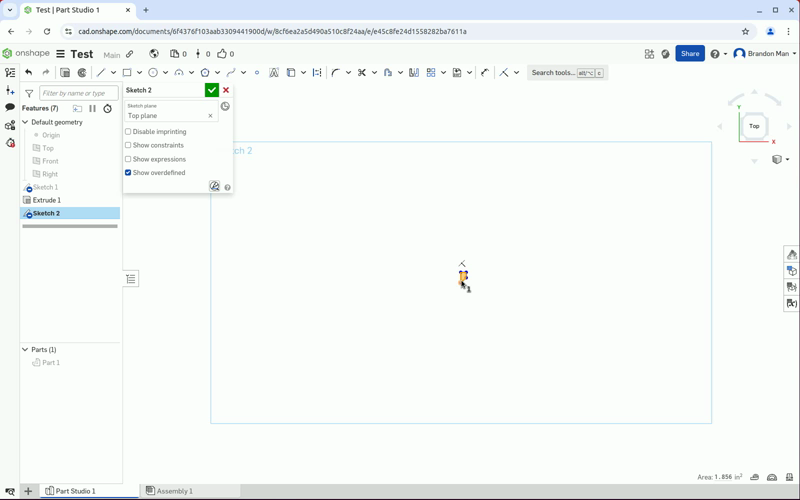
mouse_move(73, 352)
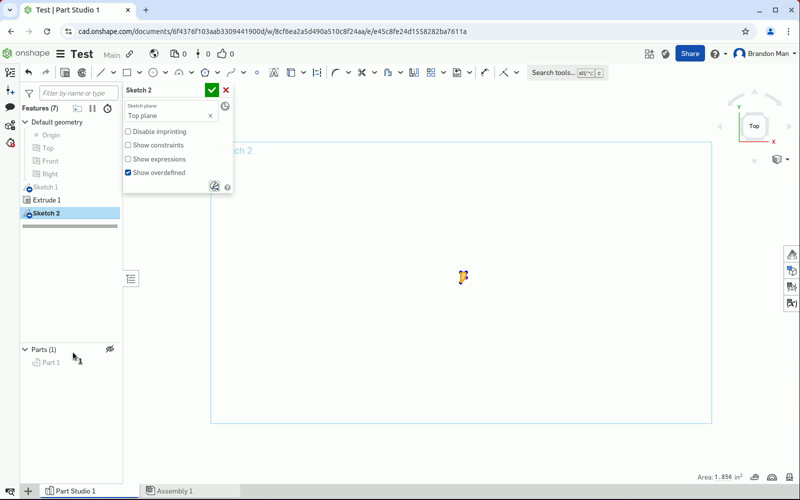
key(shift+y)
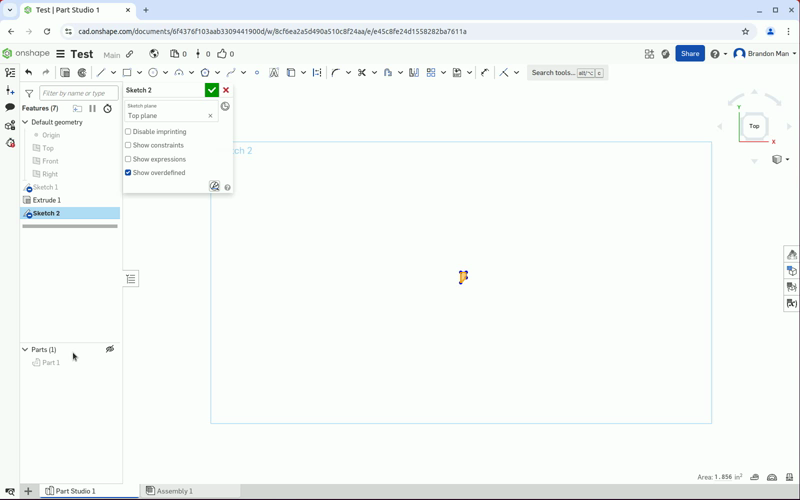
key(shift+e)
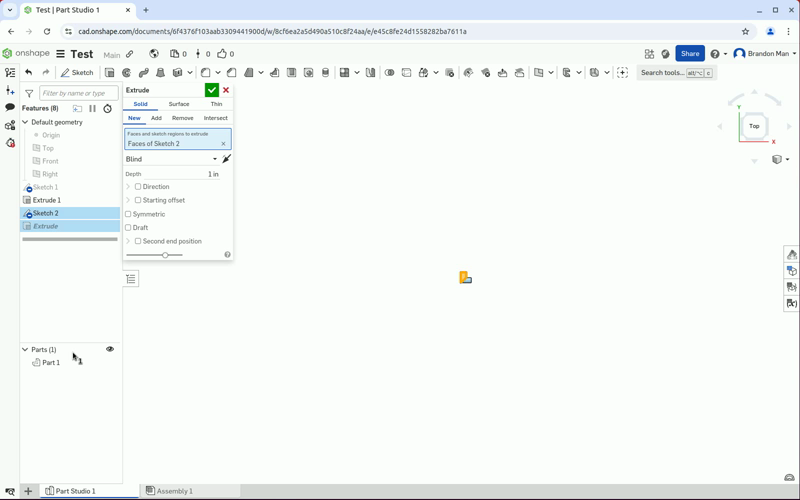
mouse_move(143, 106)
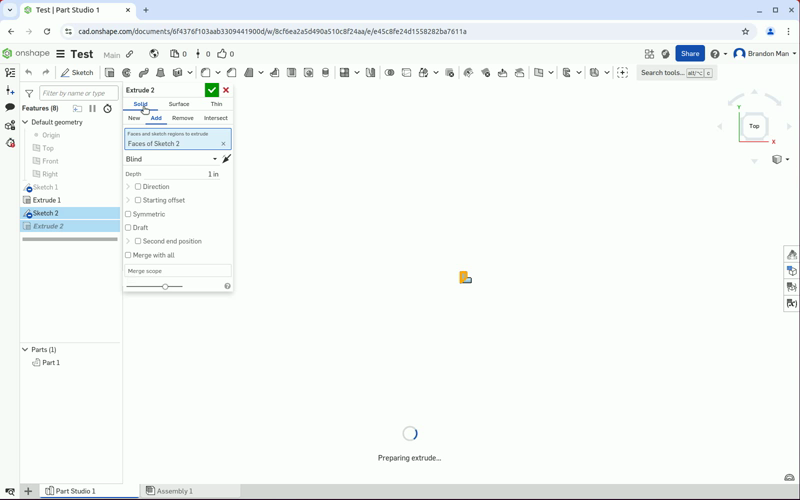
click(143, 106)
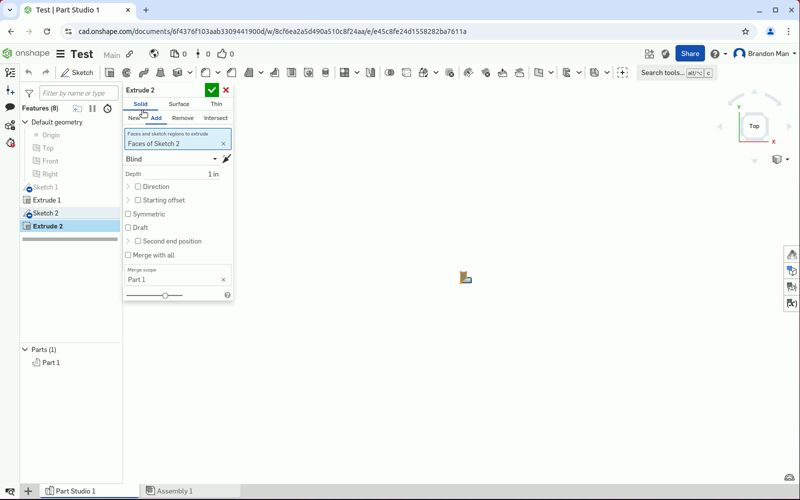
mouse_move(137, 120)
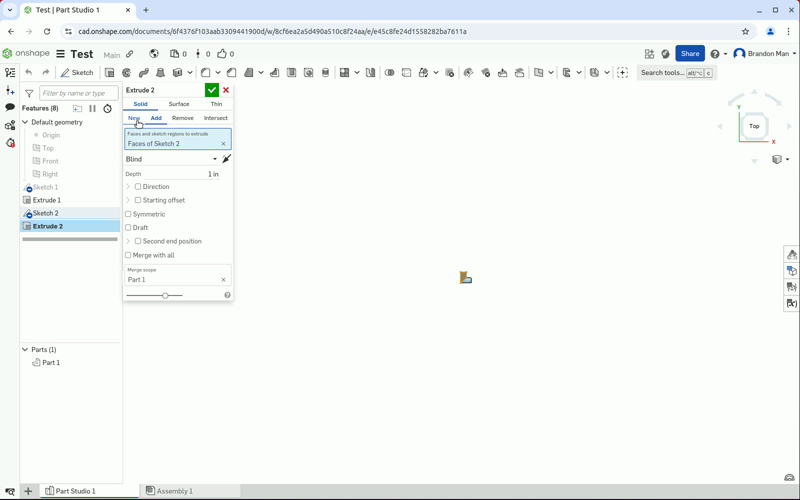
click(137, 120)
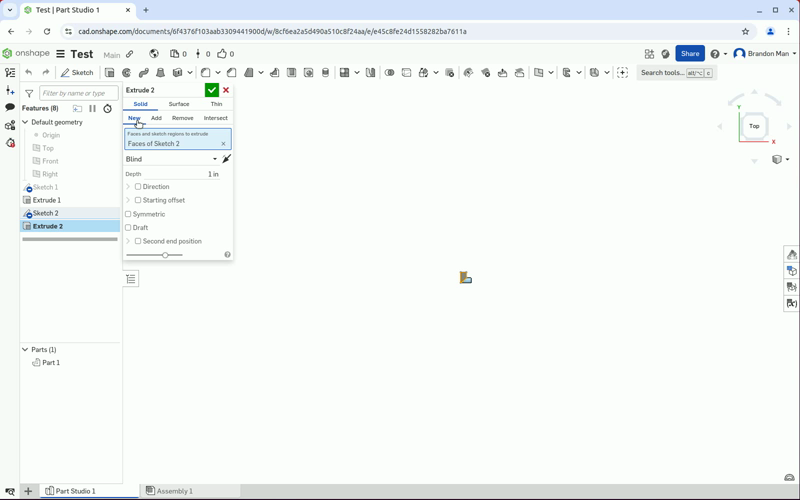
key(tab, 4)
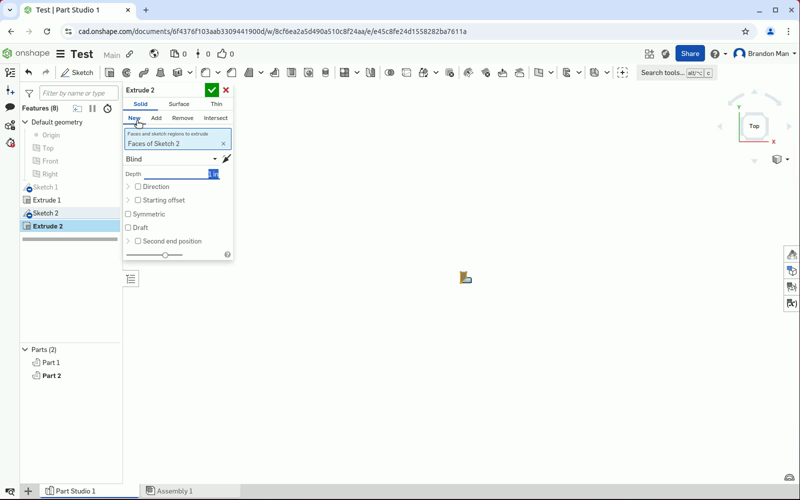
text(23.108)
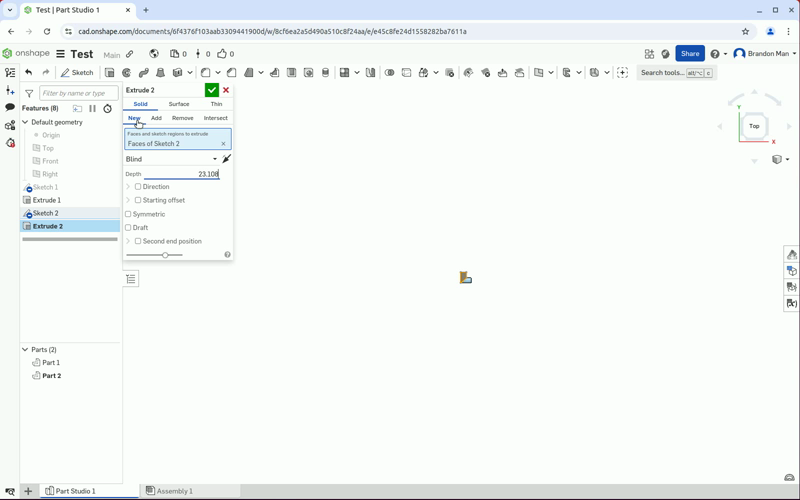
key(enter)
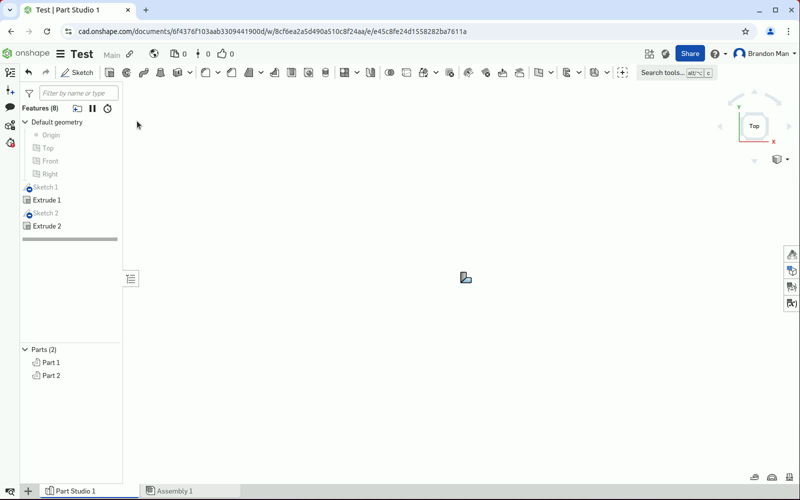
key(shift+h)
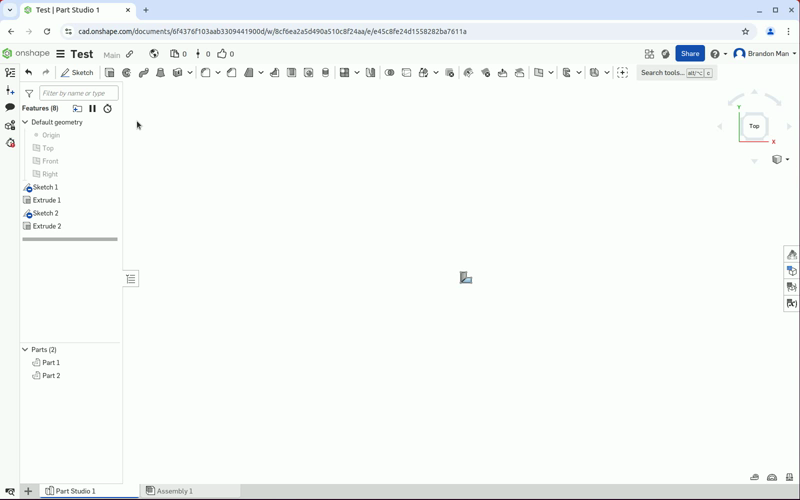
key(shift+h)
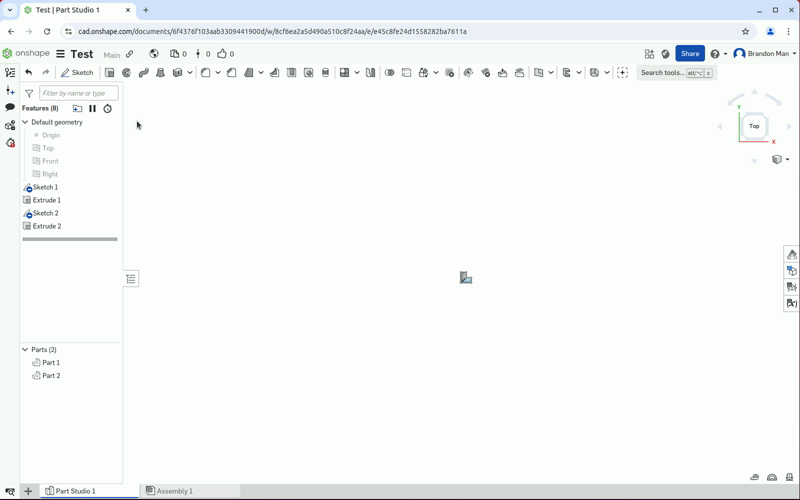
key(shift+7)
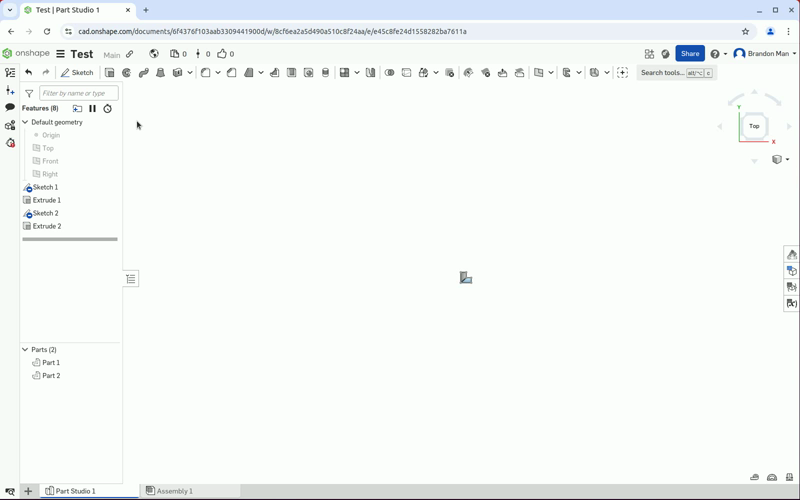
key(up, 3)
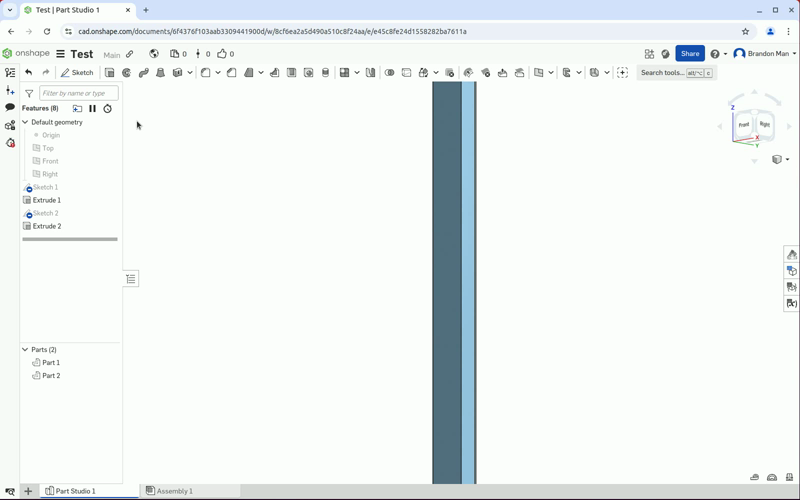
key(left, 3)
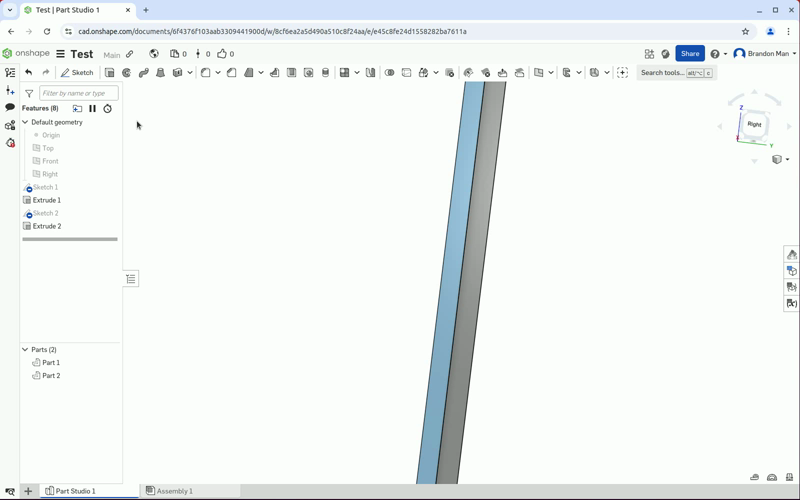
key(right, 3)
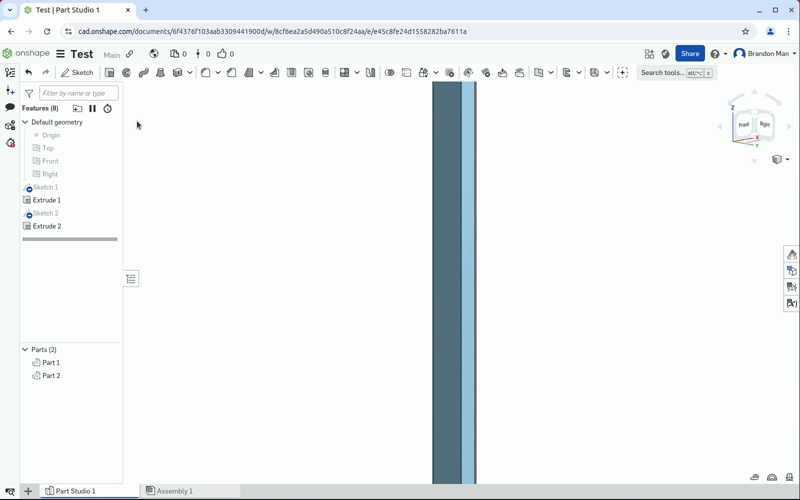
key(down, 3)
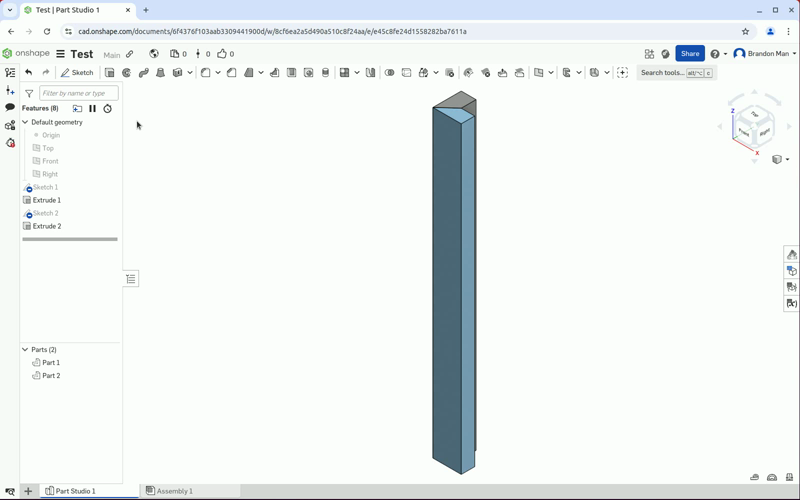
mouse_move(73, 189)
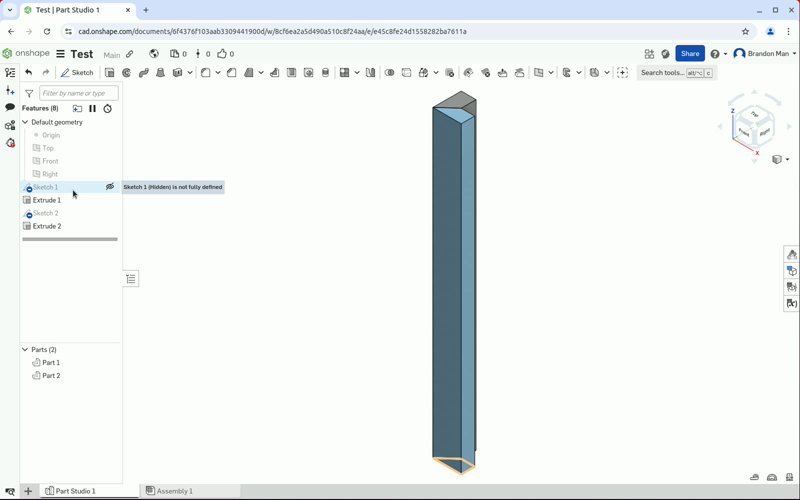
click(73, 189)